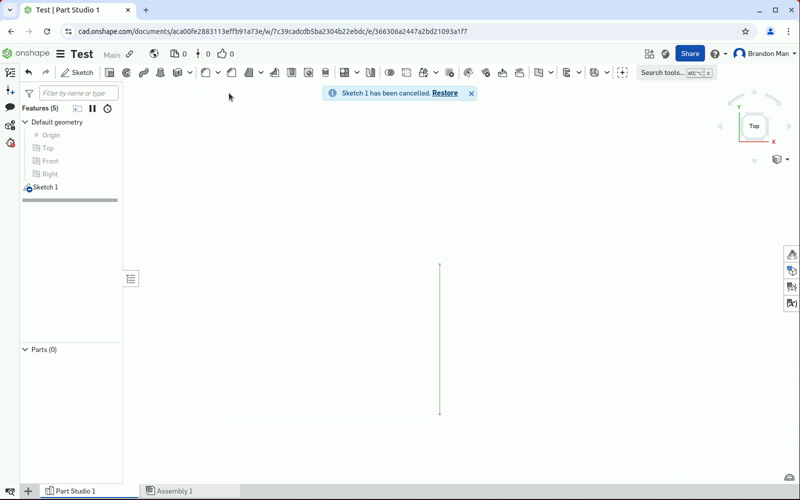
key(shift+h)
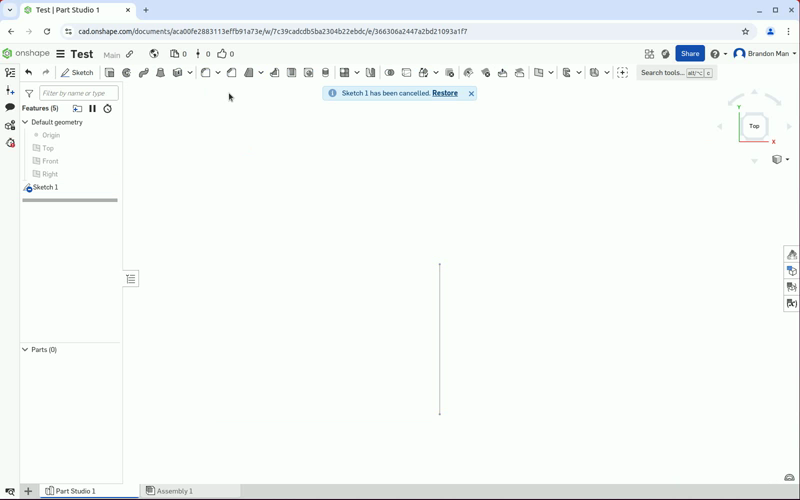
key(shift+s)
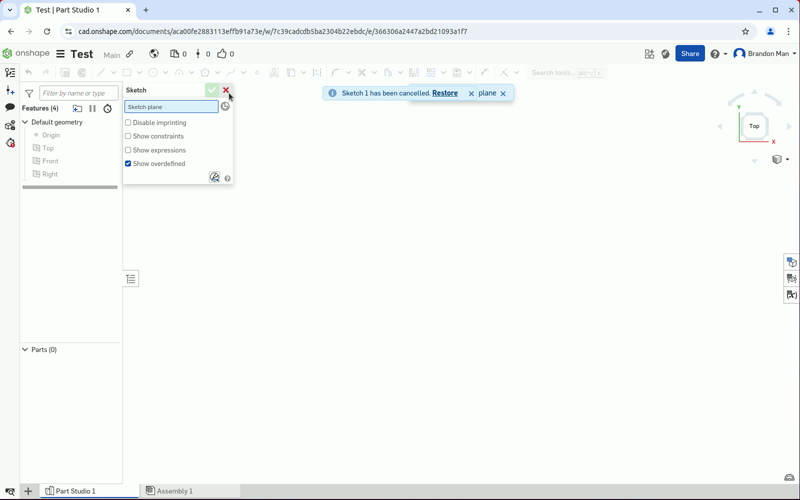
mouse_move(73, 150)
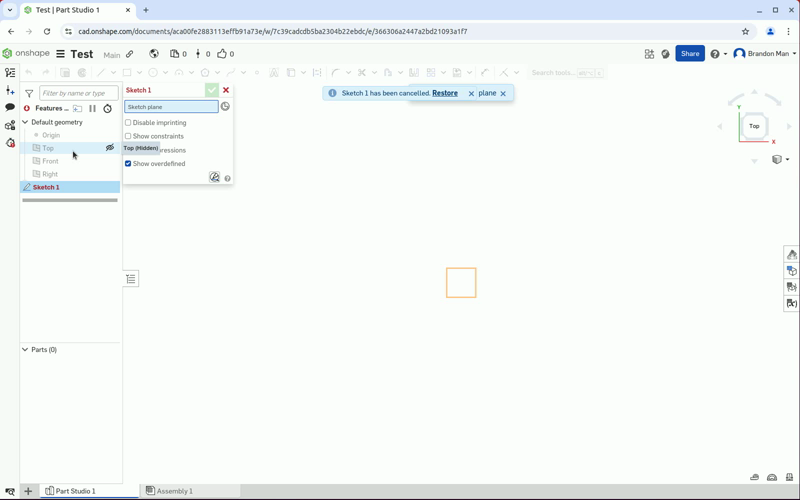
click(73, 150)
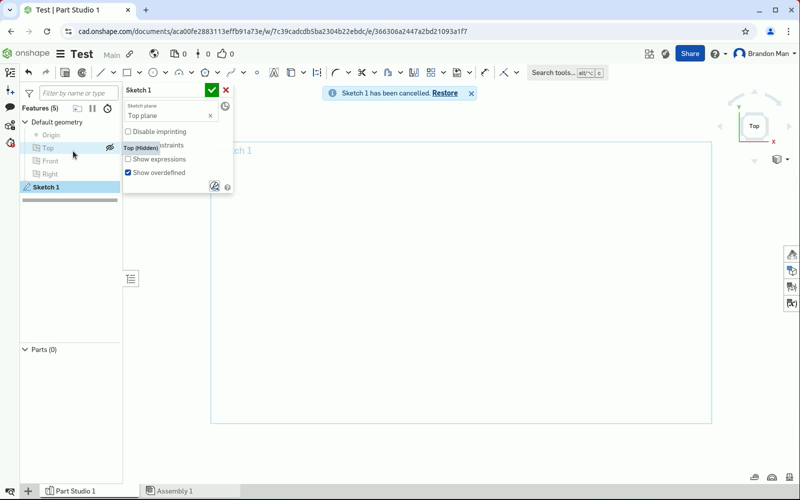
mouse_move(73, 352)
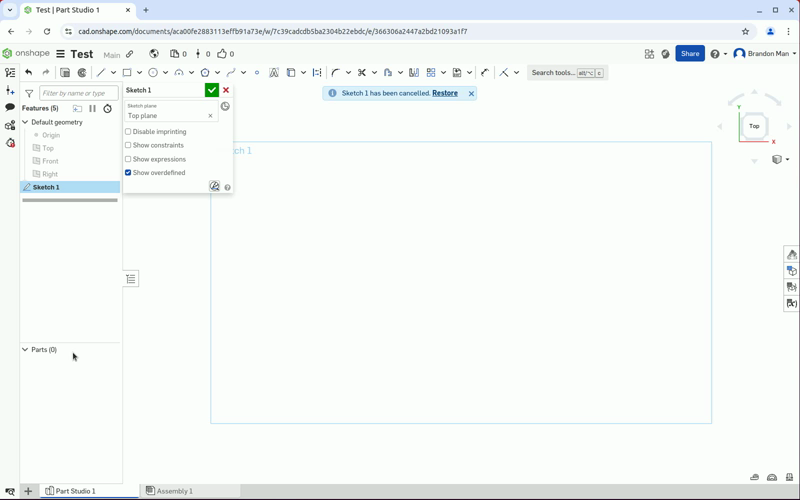
key(y)
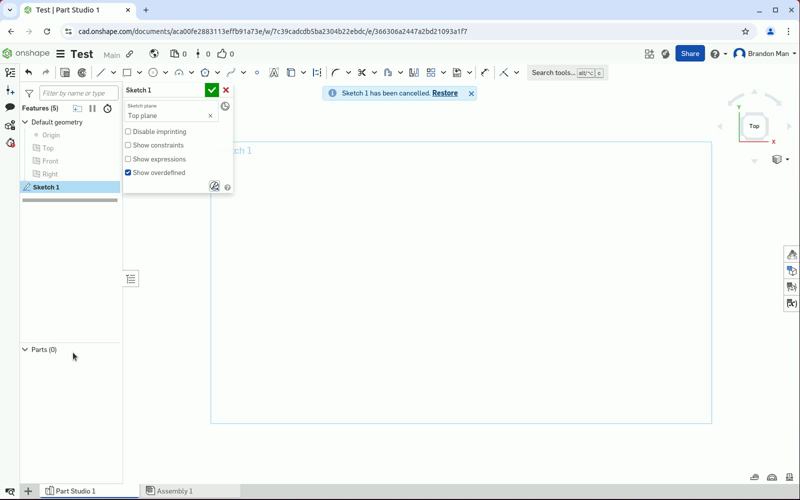
key(l)
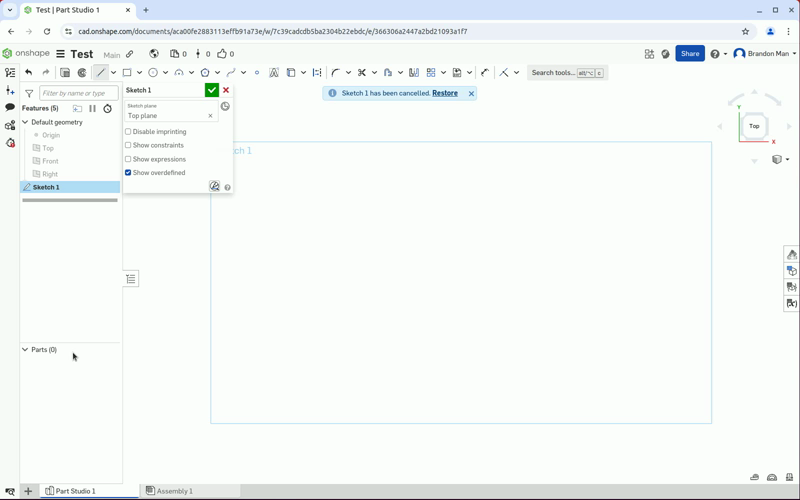
key_down(shift)
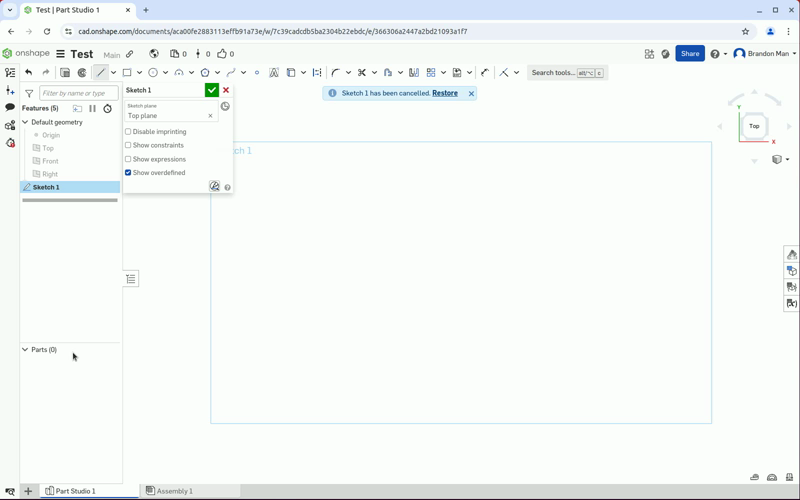
mouse_move(460, 282)
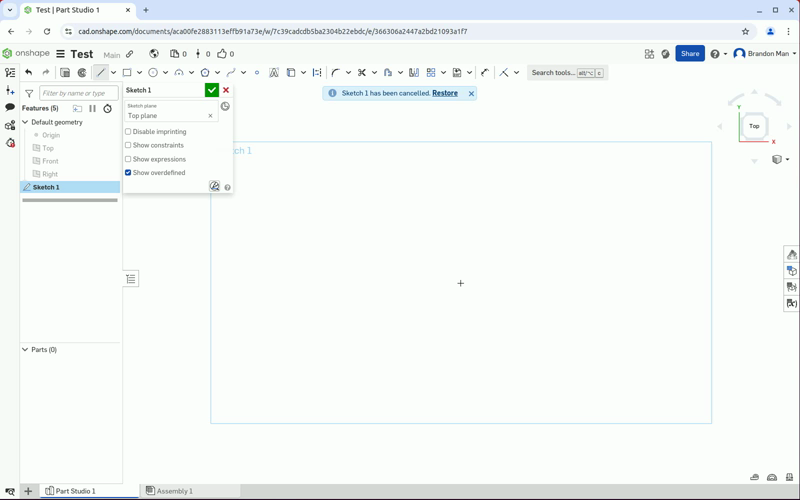
click(460, 282)
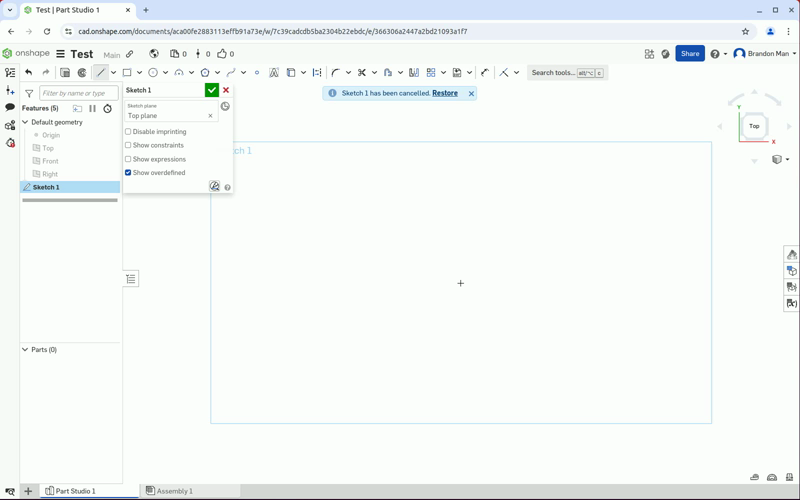
key_up(shift)
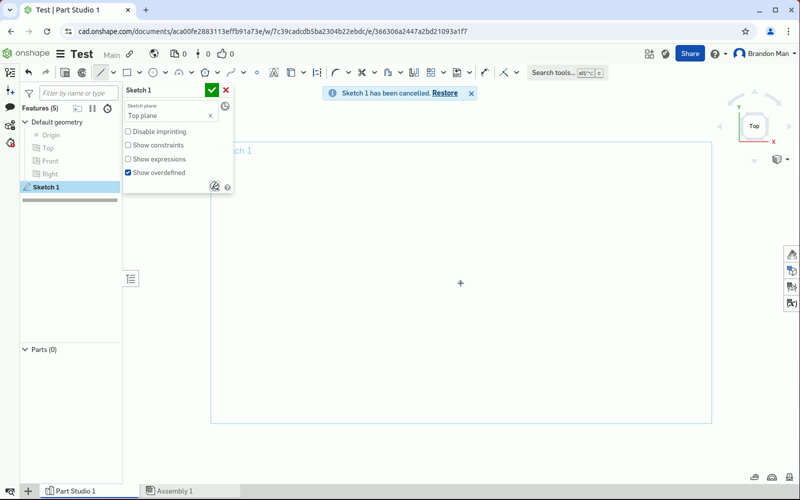
key_down(shift)
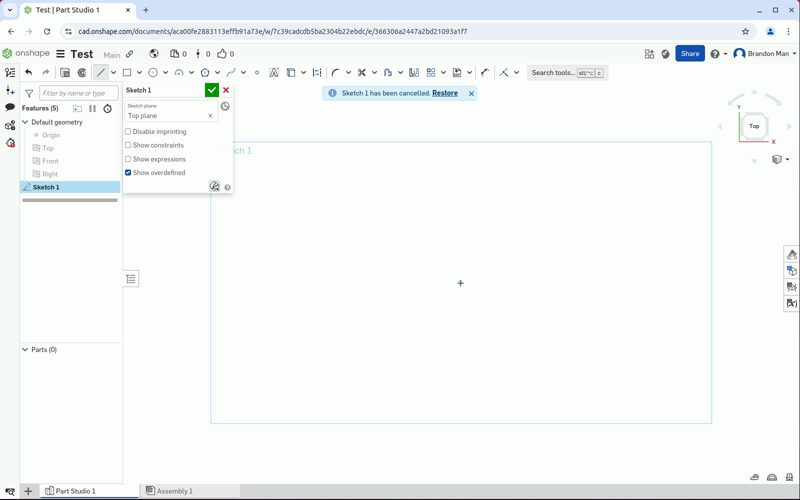
mouse_move(573, 282)
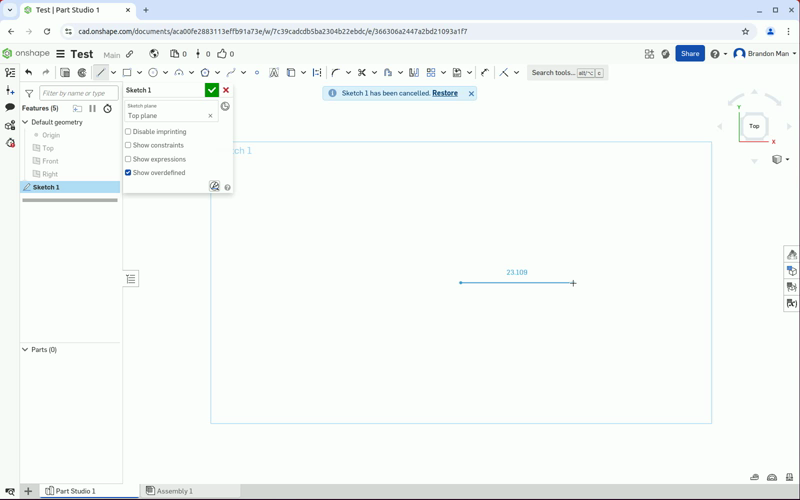
click(573, 282)
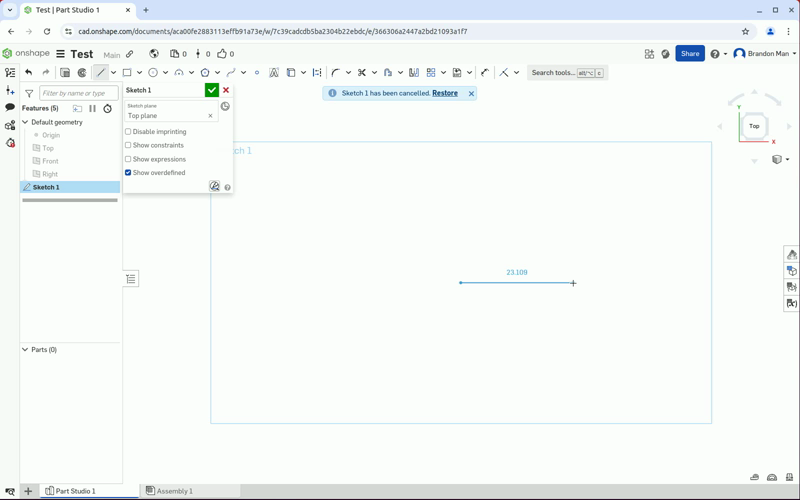
key_up(shift)
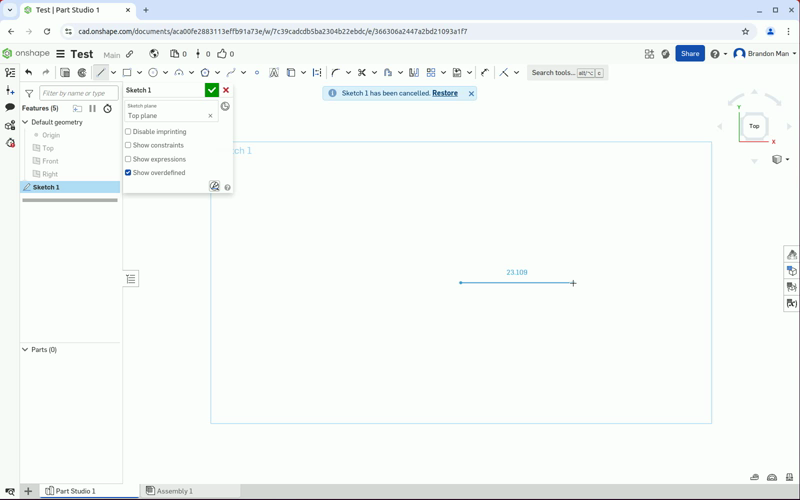
key_down(shift)
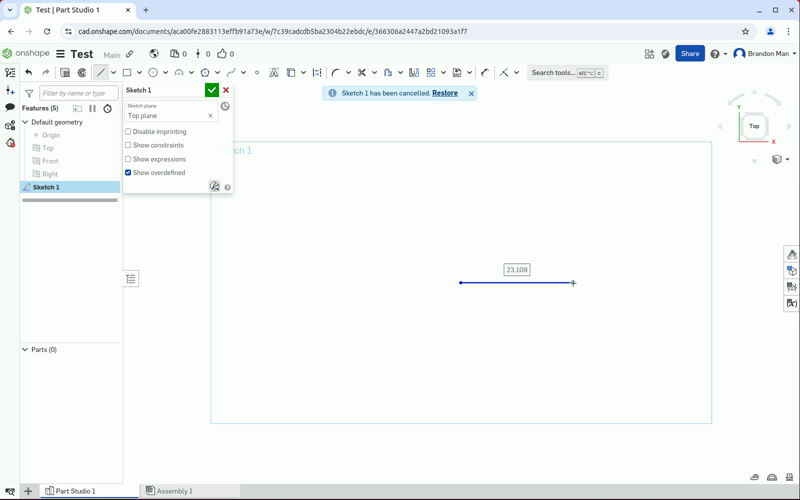
mouse_move(573, 191)
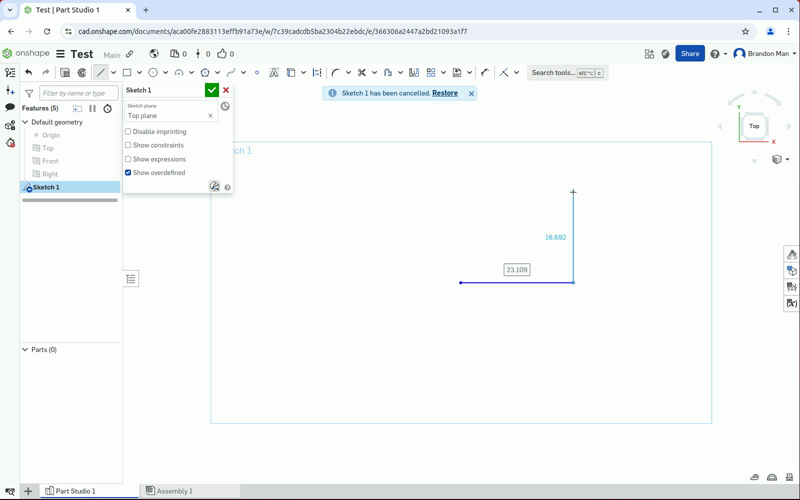
click(573, 191)
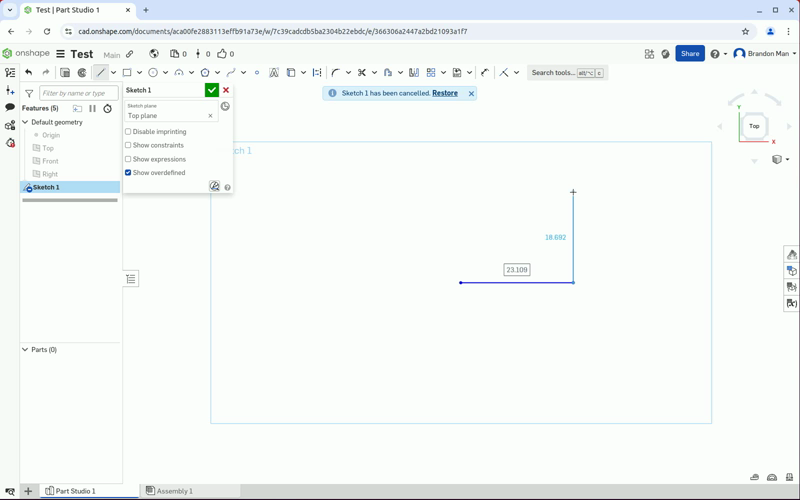
key_up(shift)
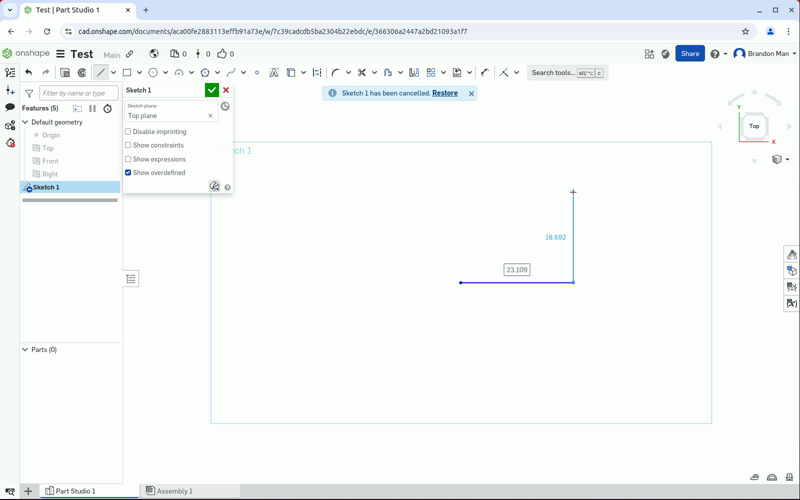
key_down(shift)
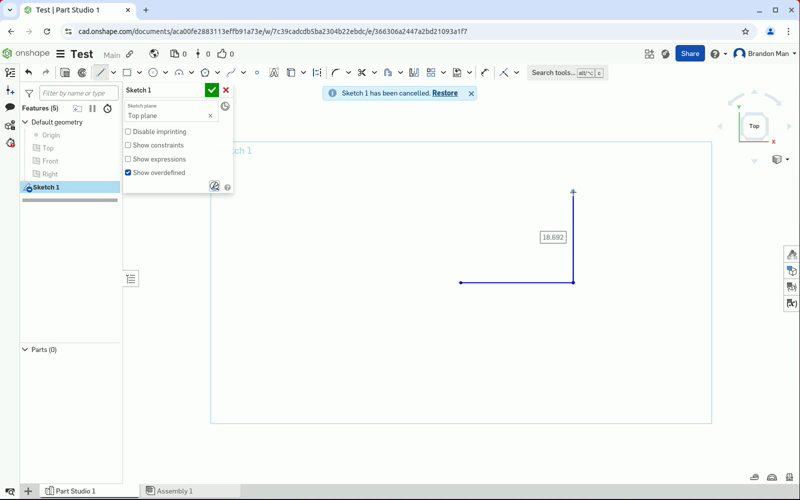
mouse_move(460, 191)
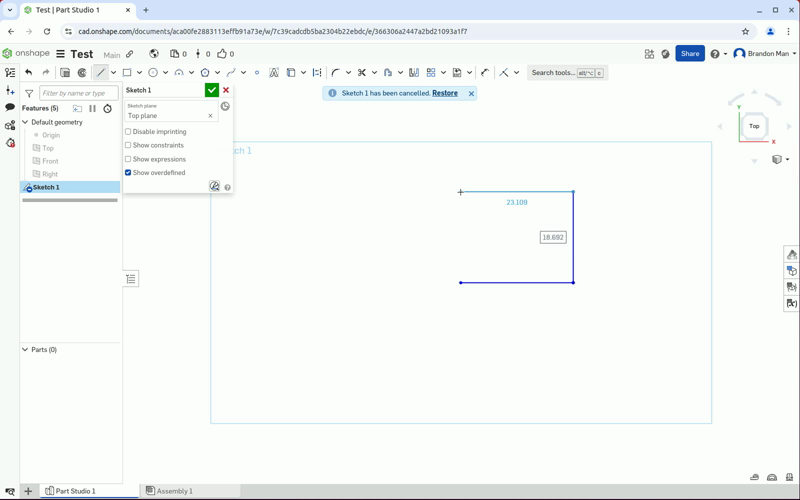
click(460, 191)
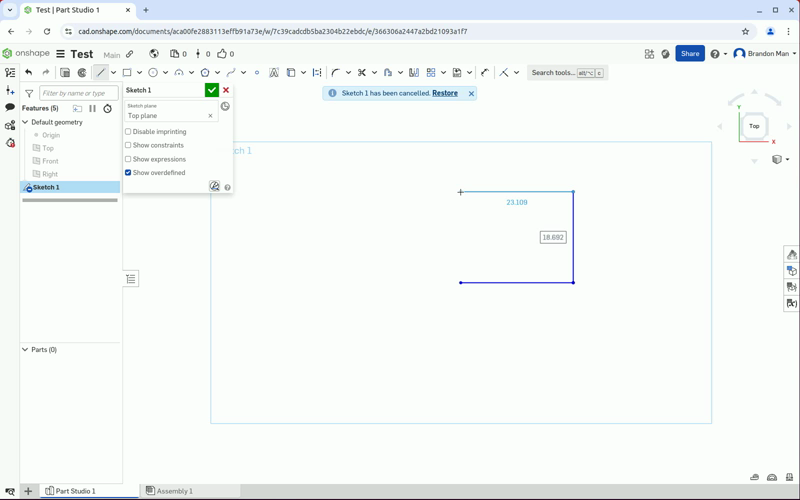
key_up(shift)
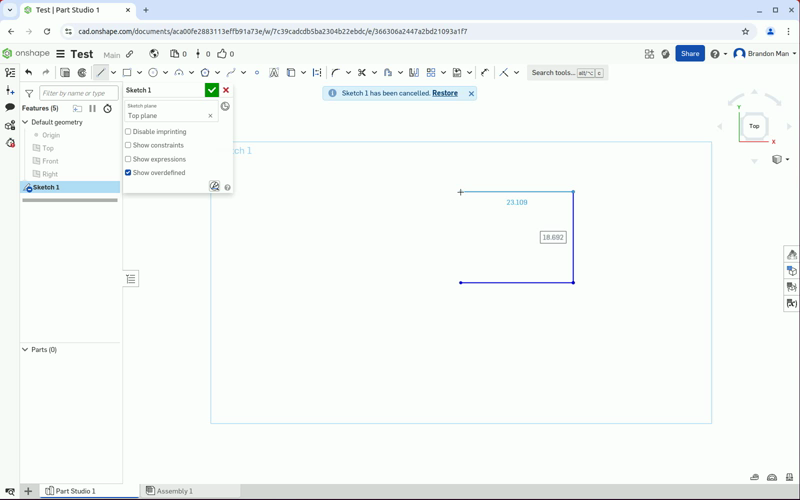
key_down(shift)
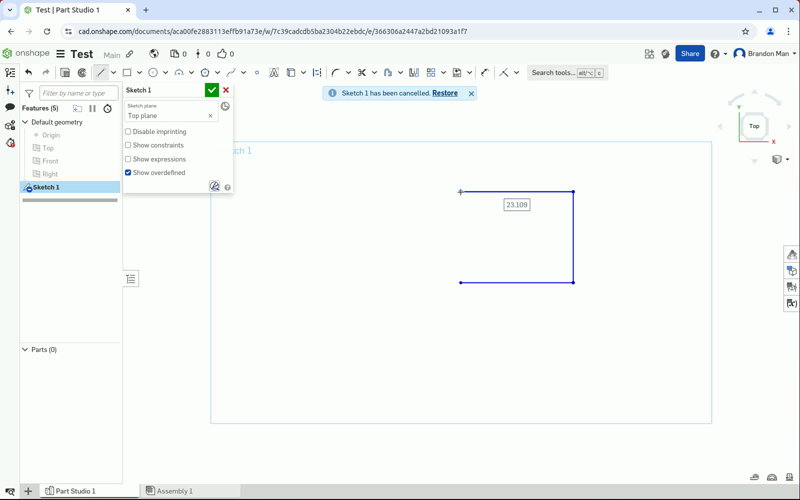
mouse_move(460, 282)
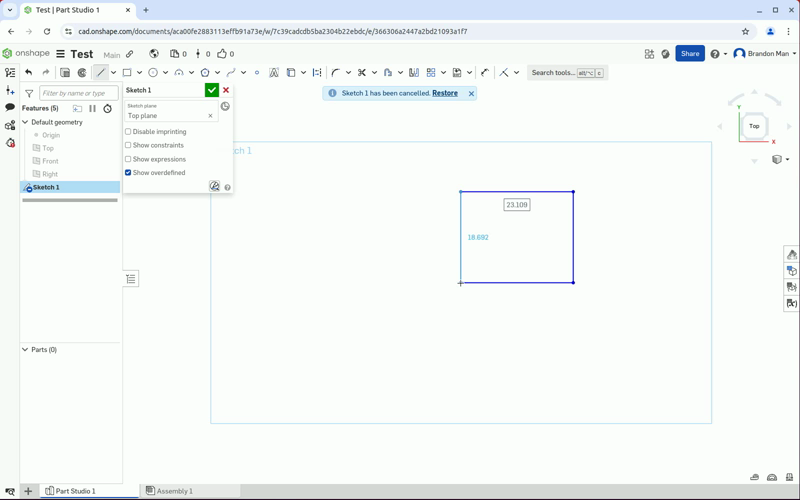
key_up(shift)
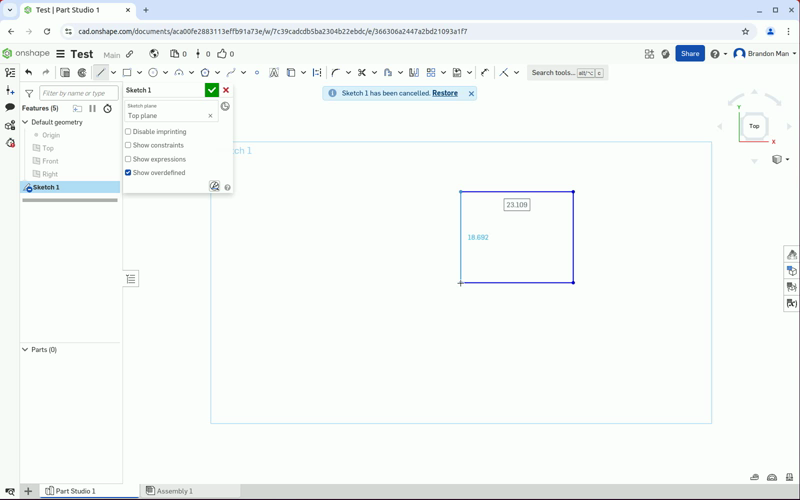
click(460, 282)
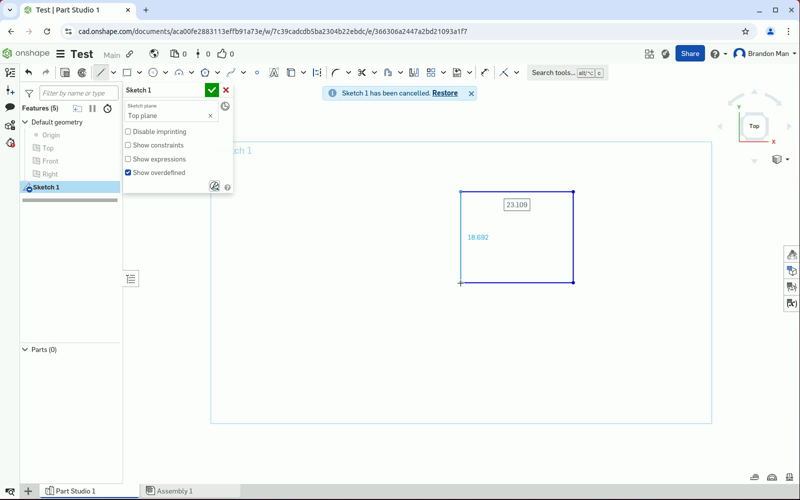
key(esc)
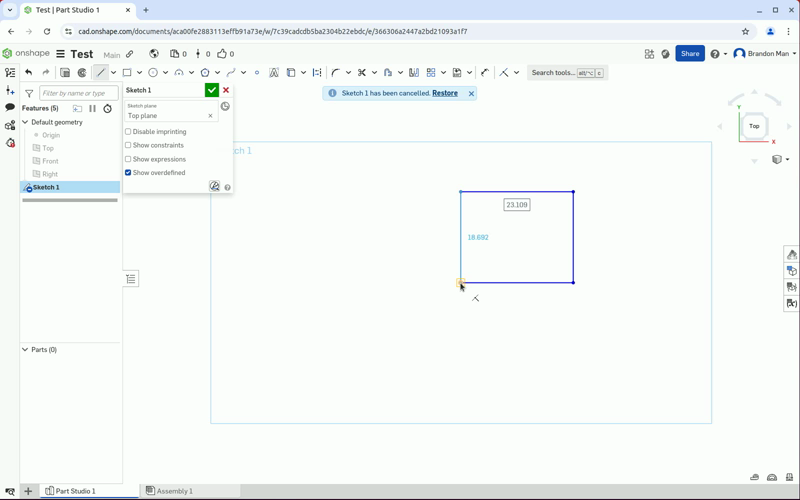
mouse_move(514, 256)
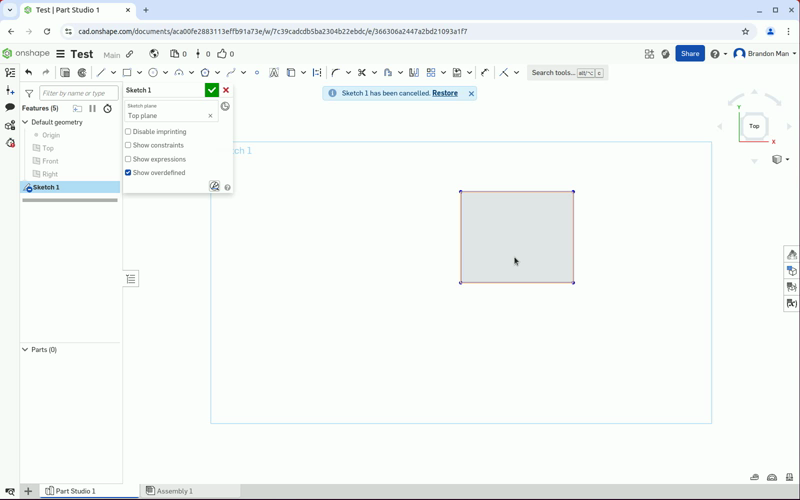
click(514, 256)
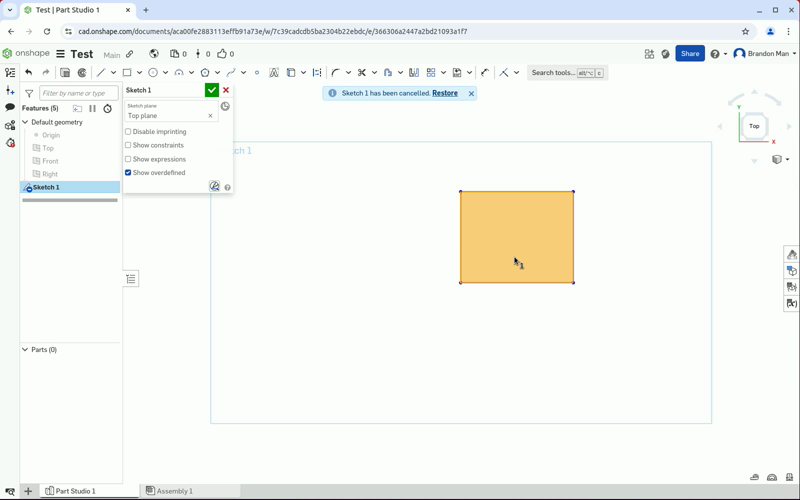
mouse_move(73, 352)
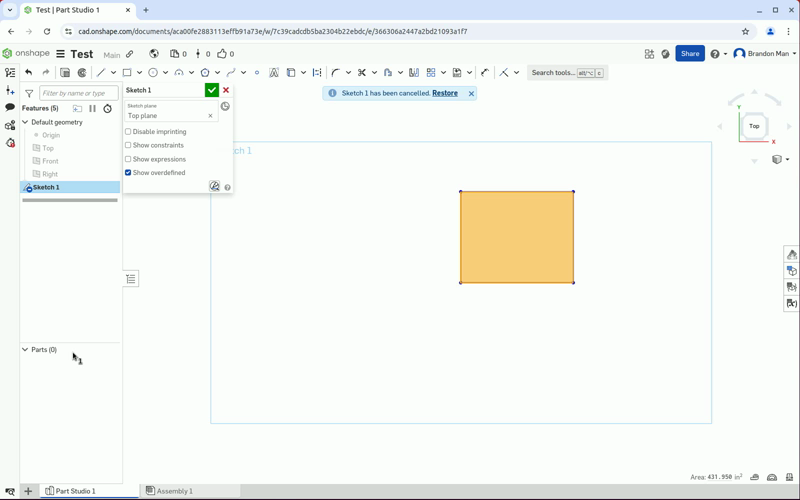
key(shift+y)
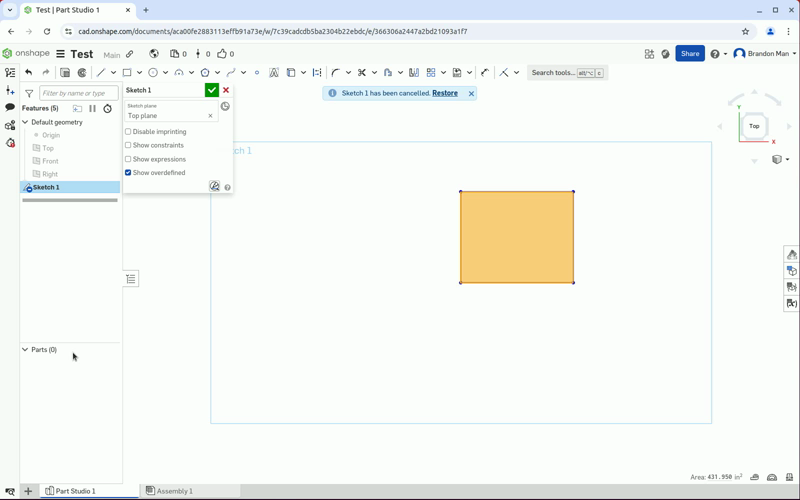
key(shift+e)
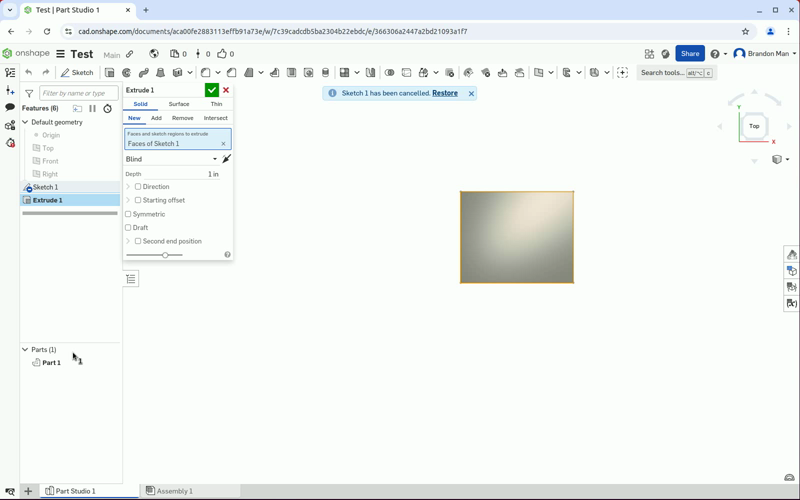
mouse_move(143, 106)
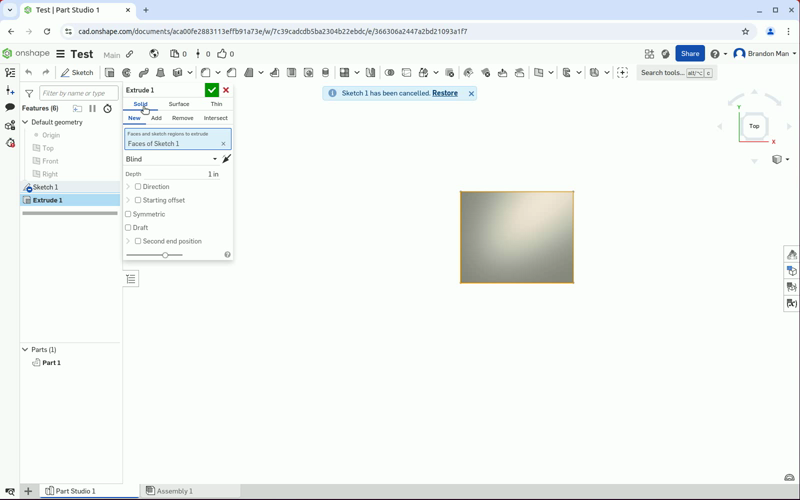
click(143, 106)
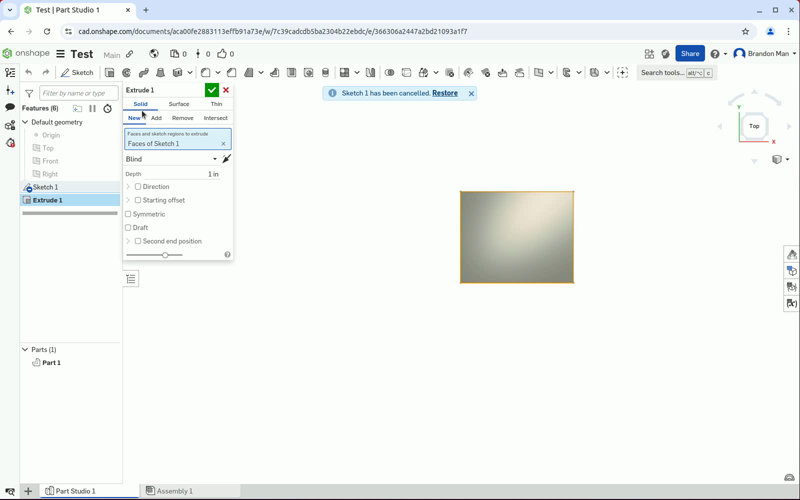
mouse_move(137, 120)
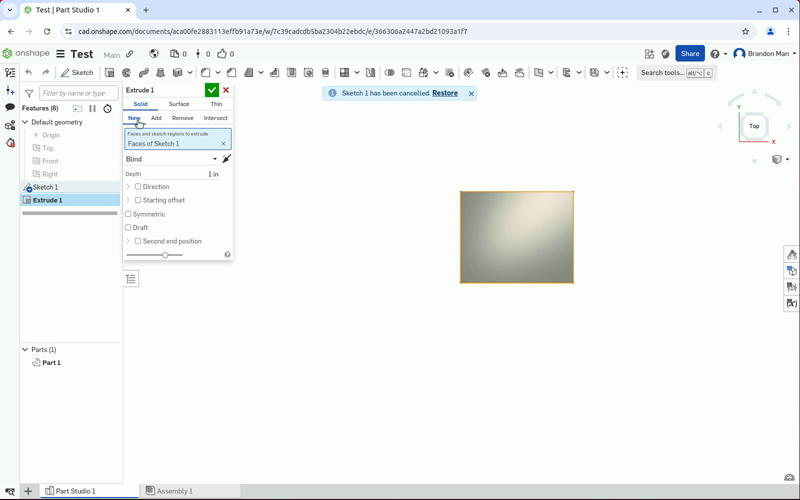
click(137, 120)
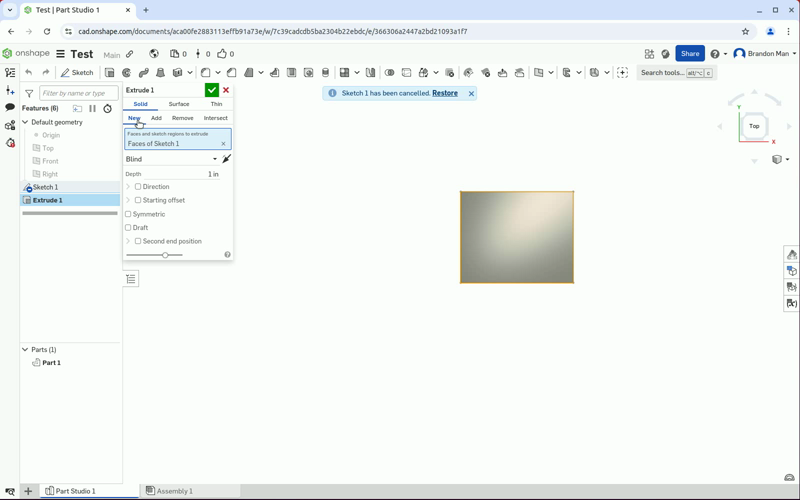
key(tab, 4)
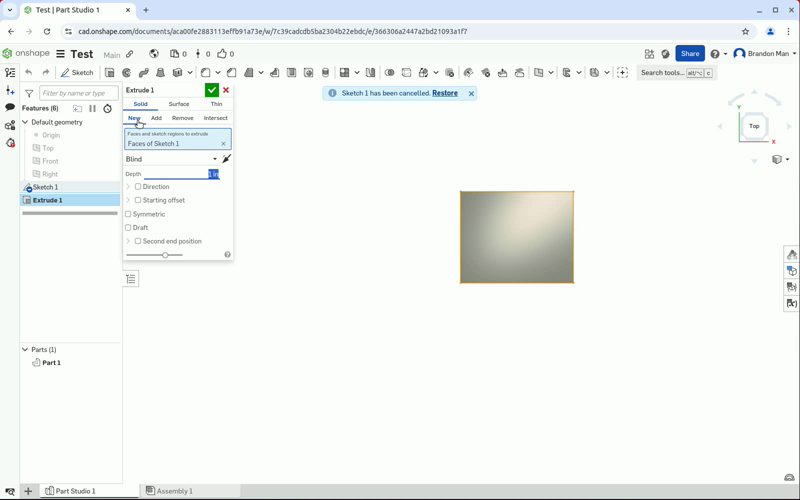
text(3.851)
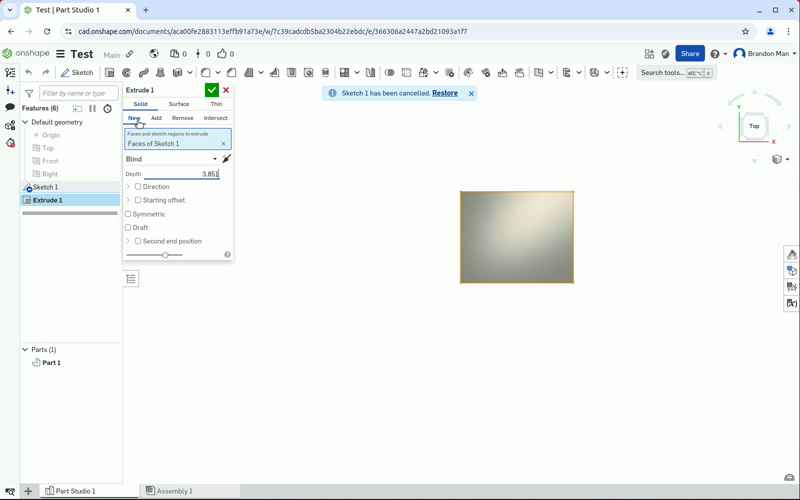
key(enter)
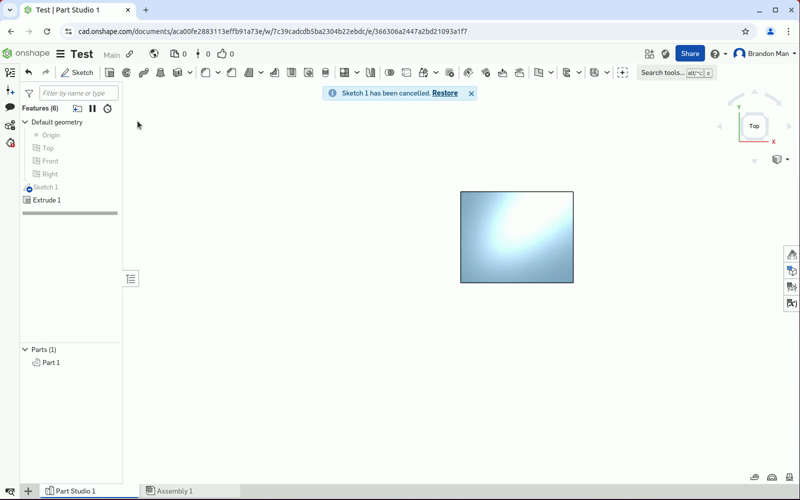
key(shift+h)
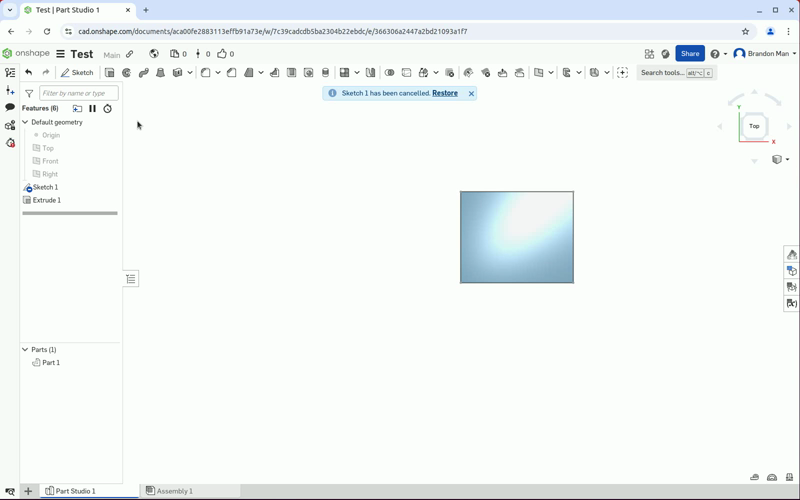
key(shift+h)
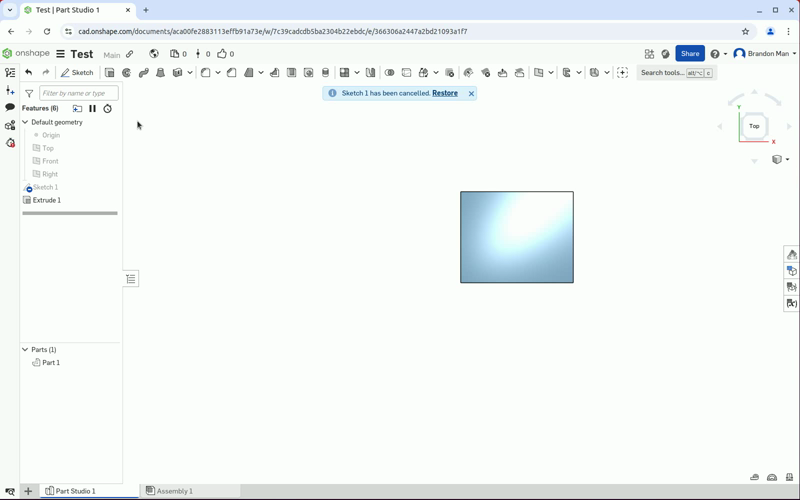
mouse_move(73, 189)
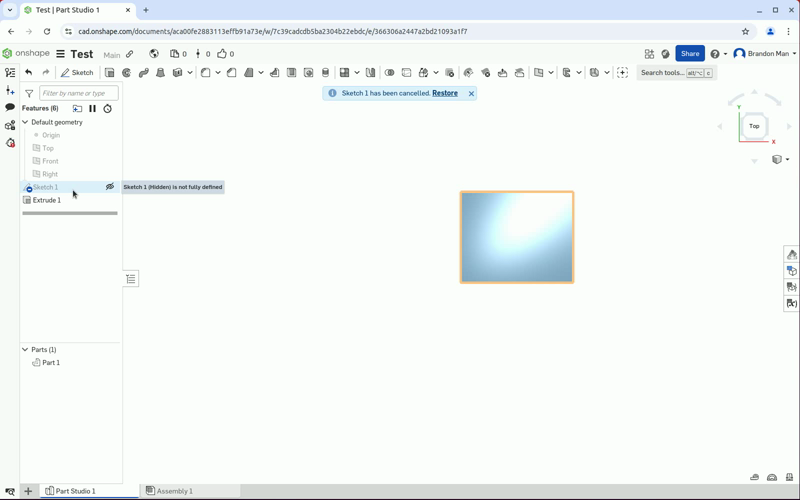
click(73, 189)
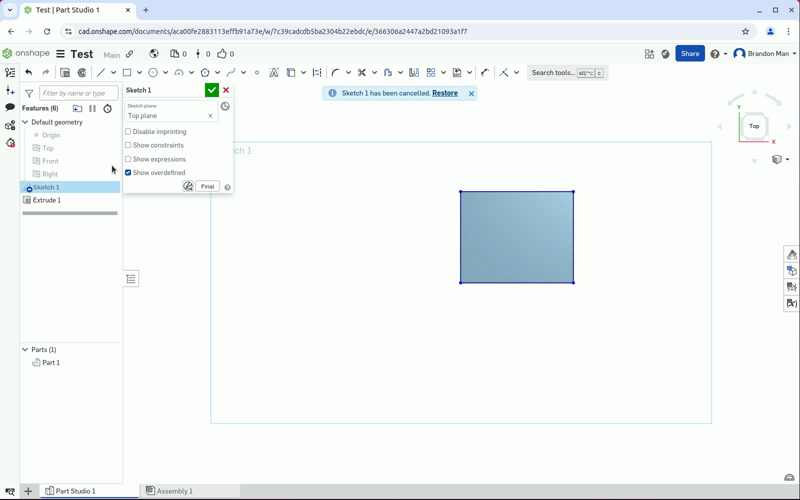
mouse_move(229, 92)
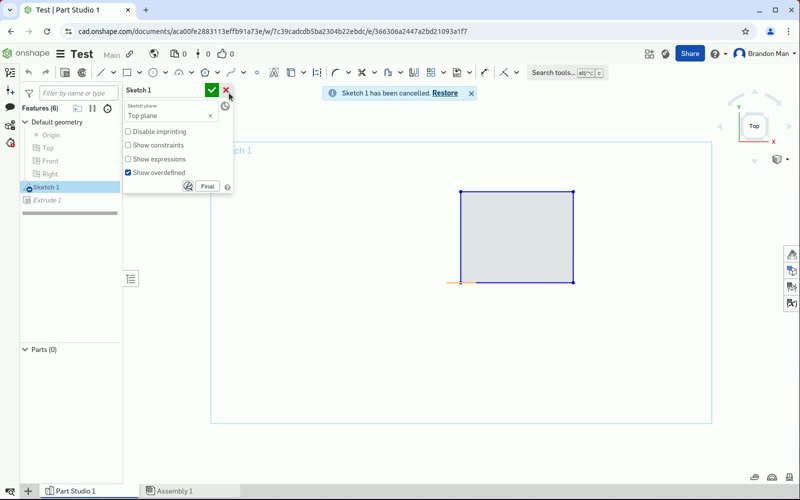
click(229, 92)
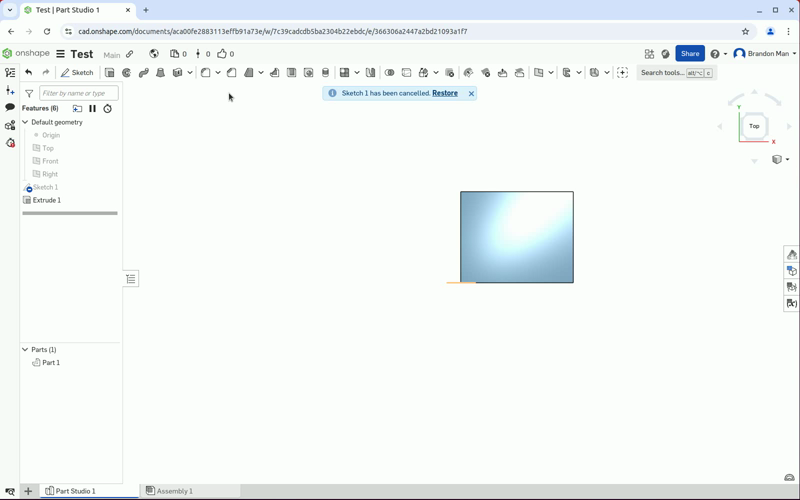
mouse_move(541, 75)
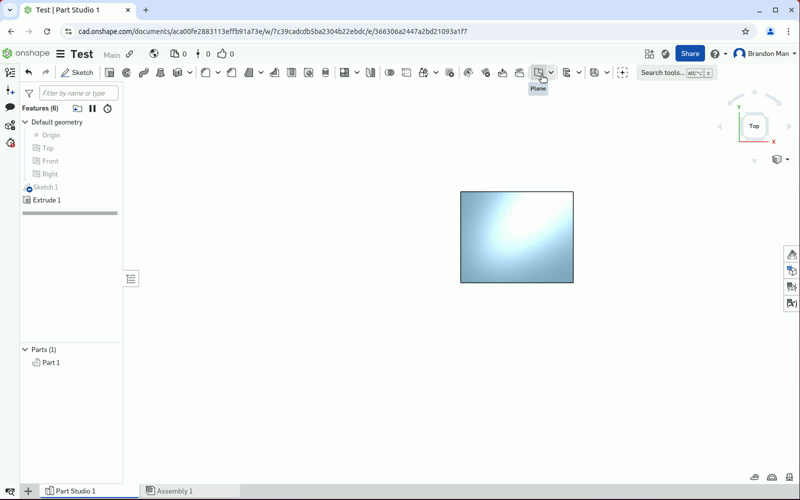
click(541, 75)
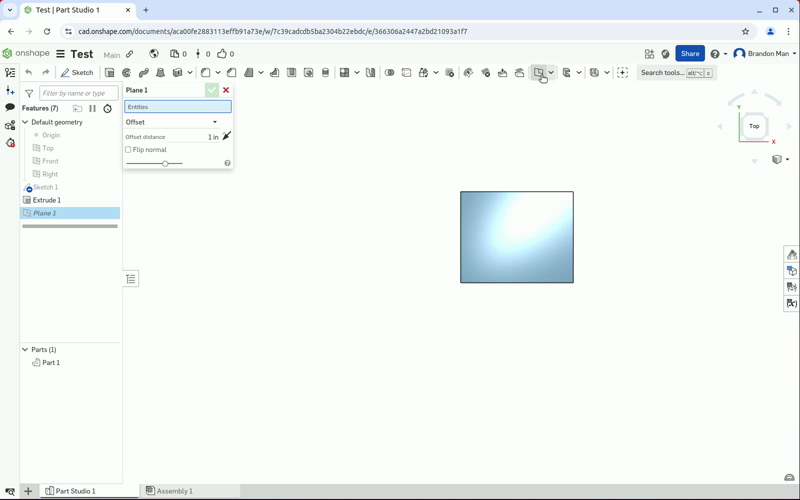
mouse_move(73, 150)
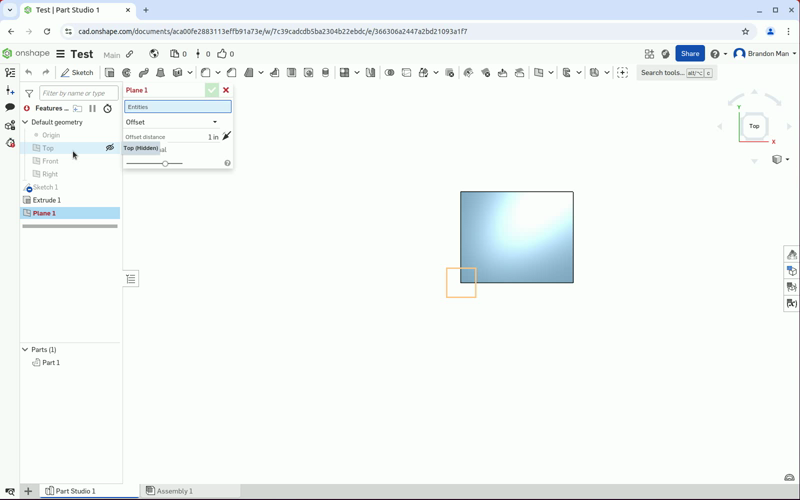
click(73, 150)
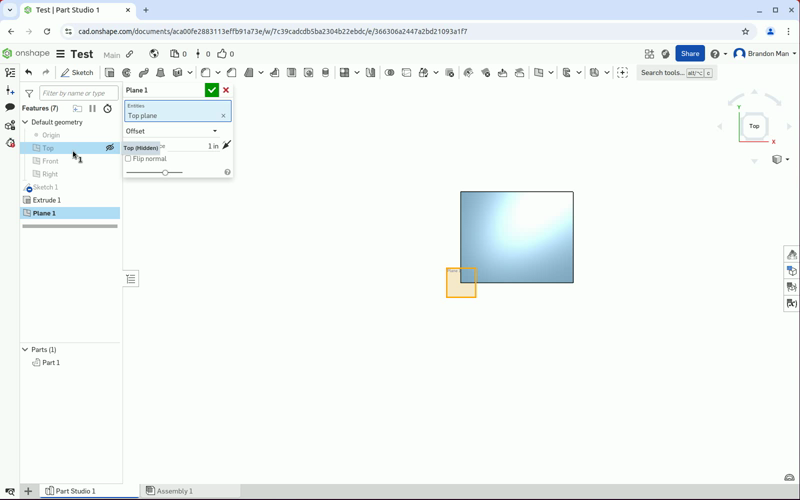
key(tab, 2)
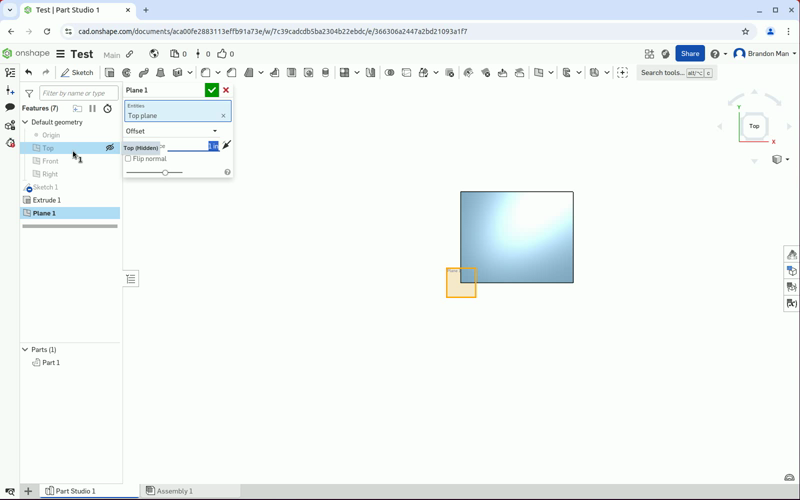
text(3.851)
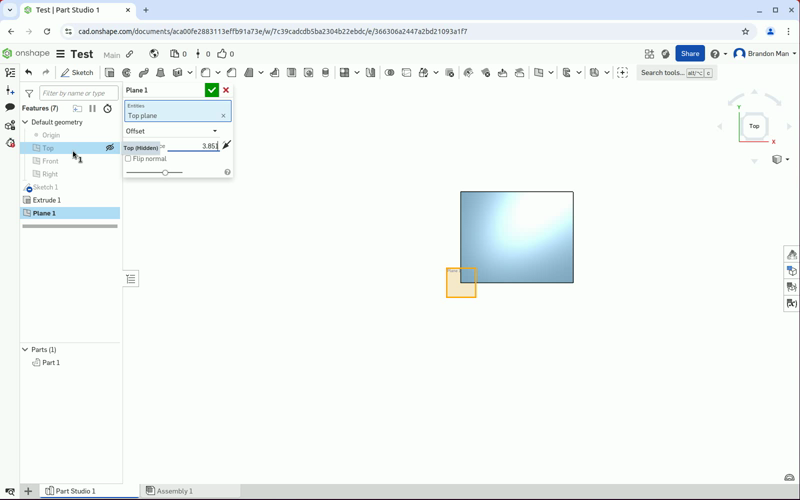
key(enter, 2)
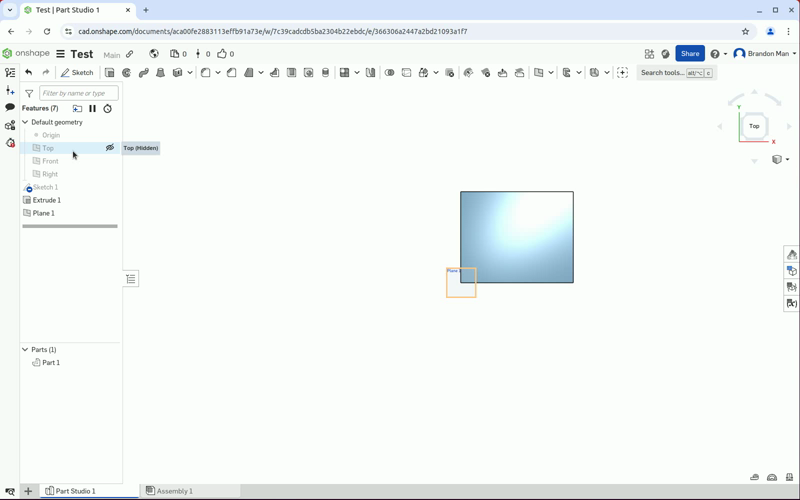
key(shift+s)
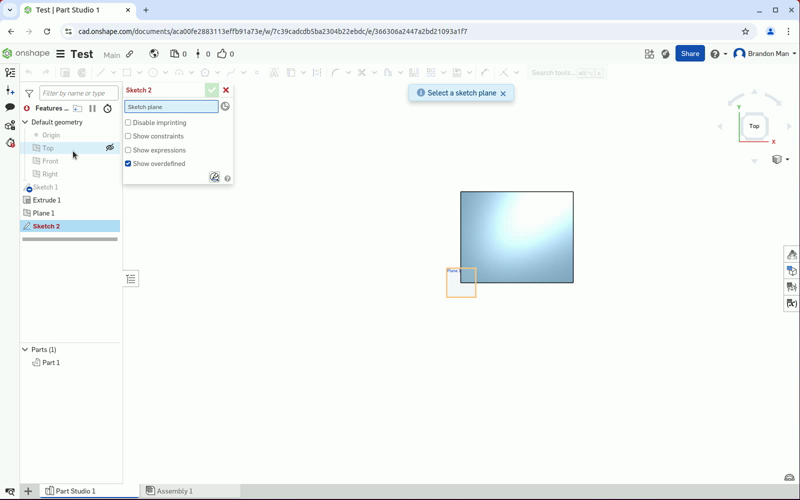
mouse_move(73, 215)
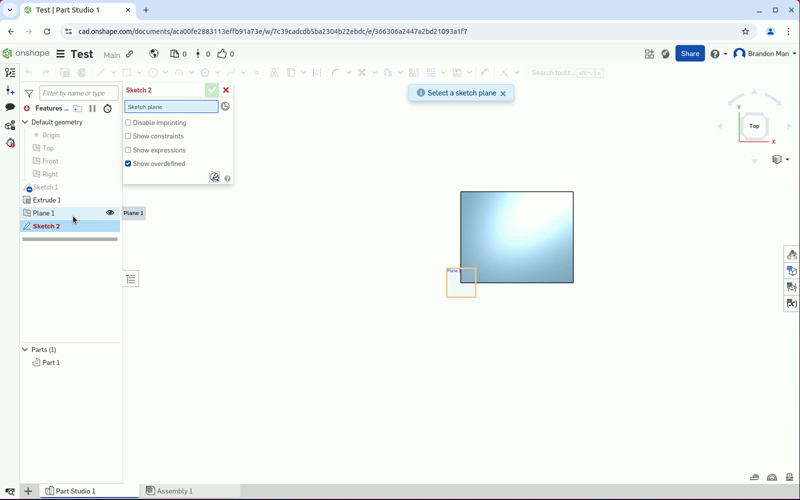
click(73, 215)
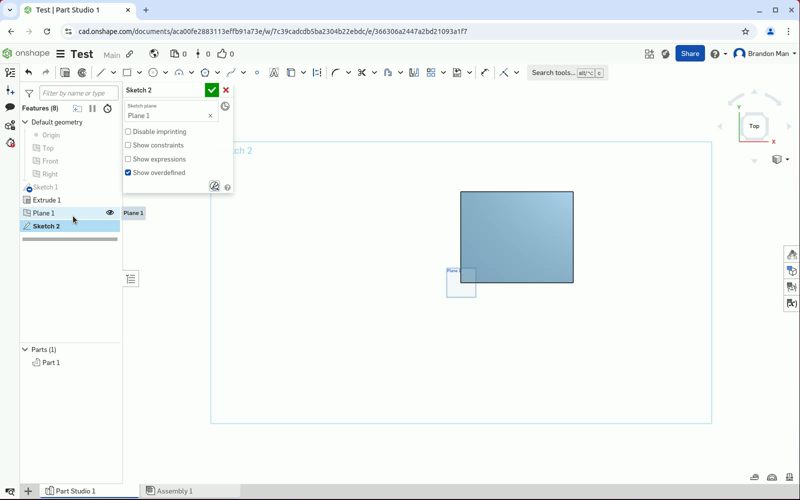
mouse_move(73, 352)
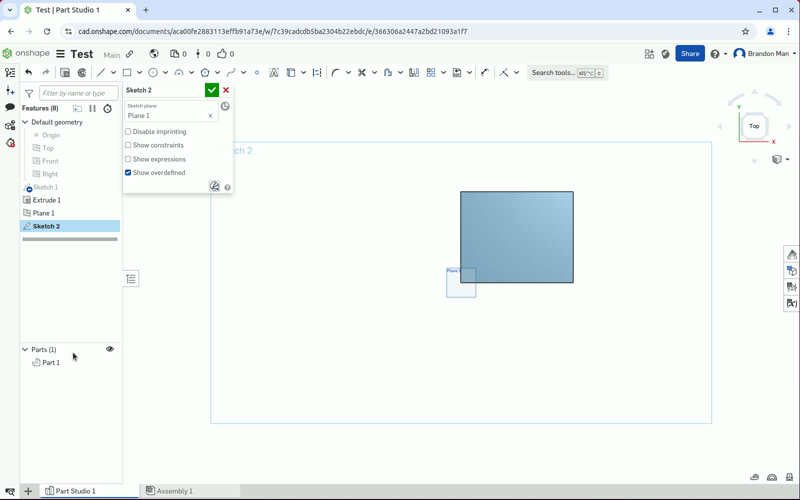
key(y)
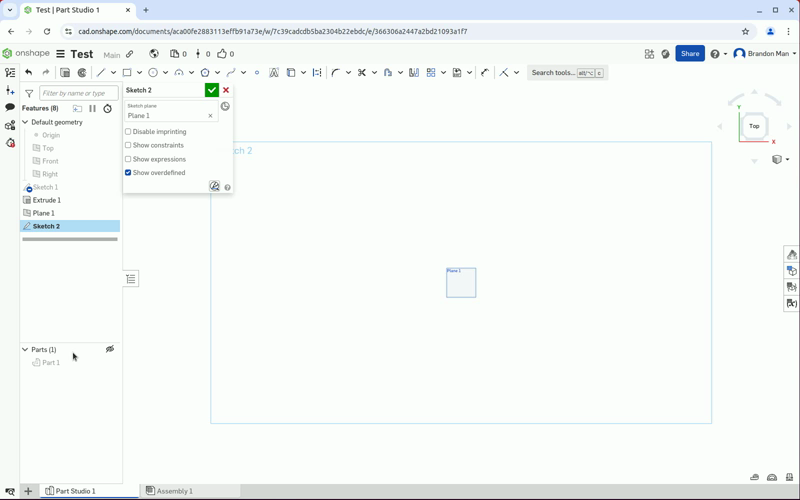
key(l)
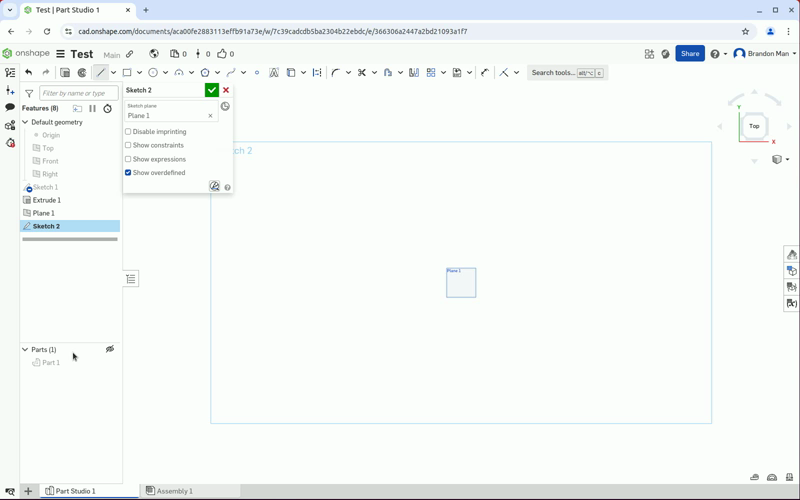
key_down(shift)
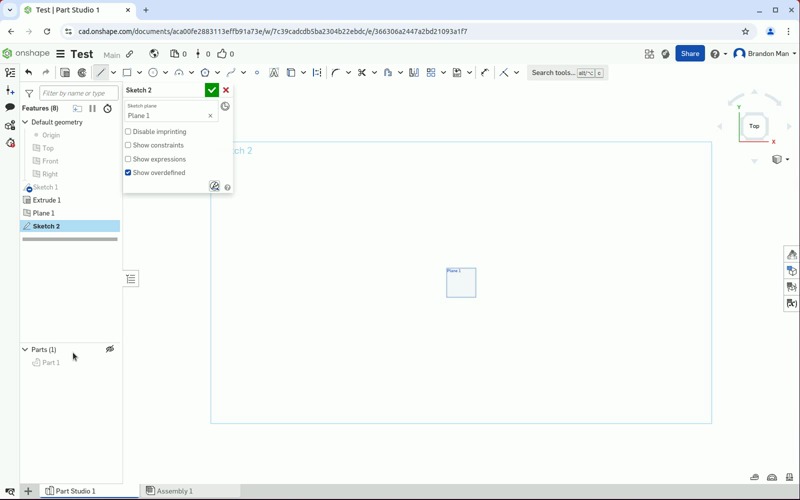
mouse_move(460, 282)
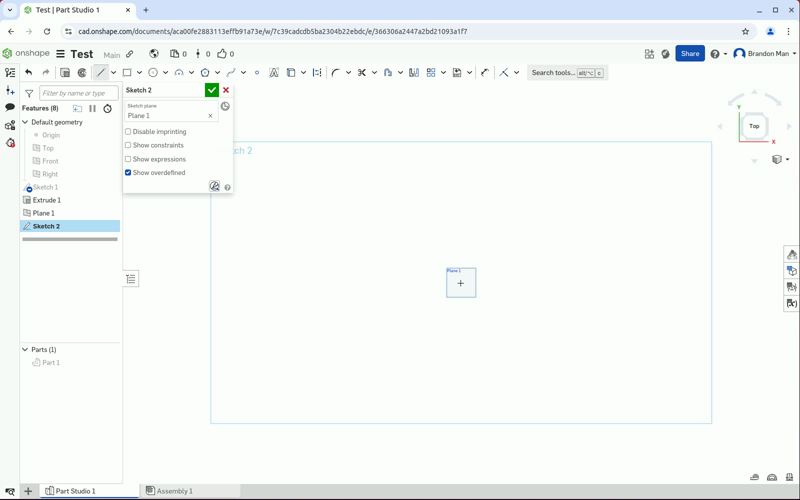
click(460, 282)
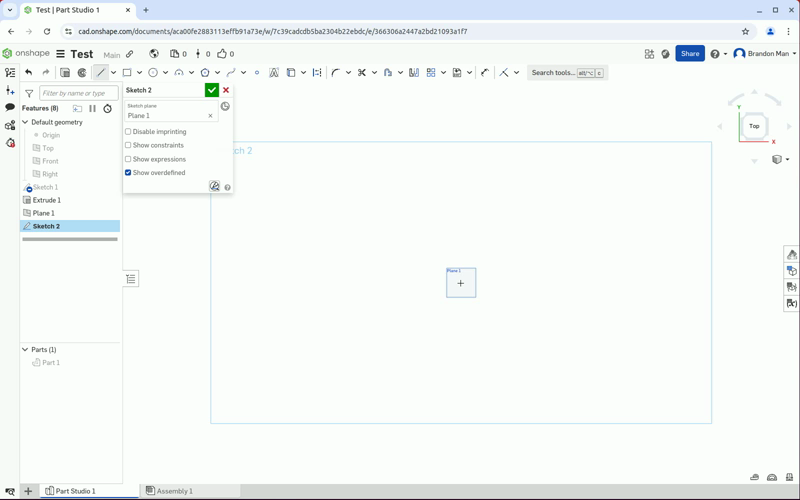
key_up(shift)
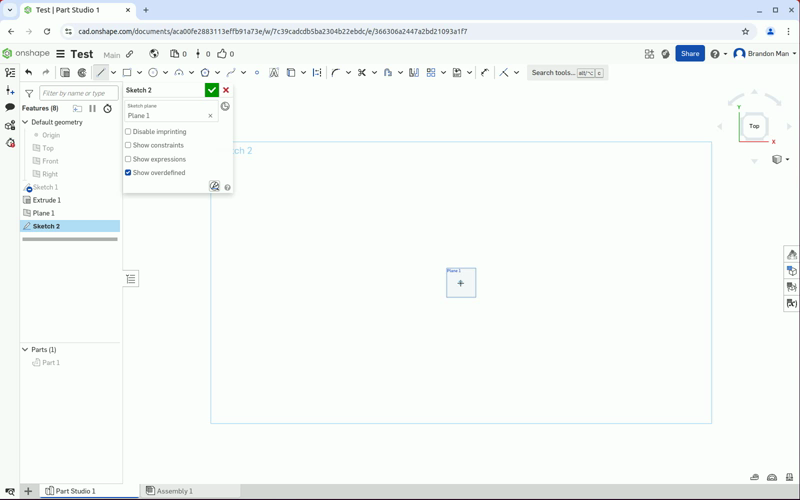
key_down(shift)
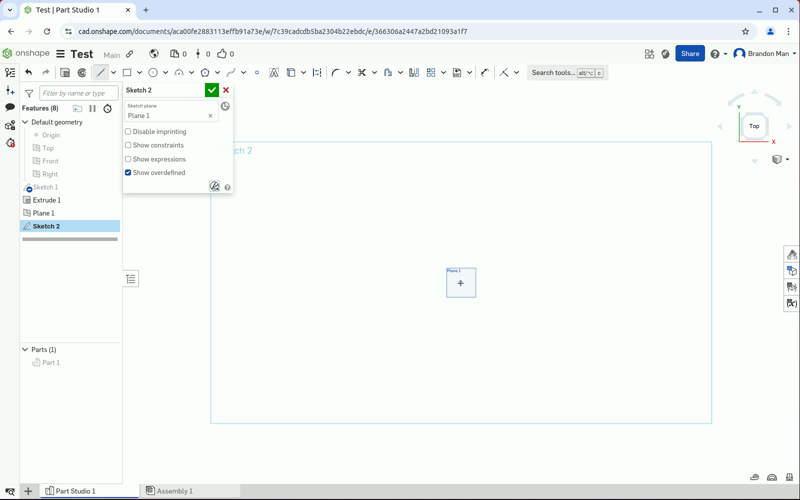
mouse_move(490, 282)
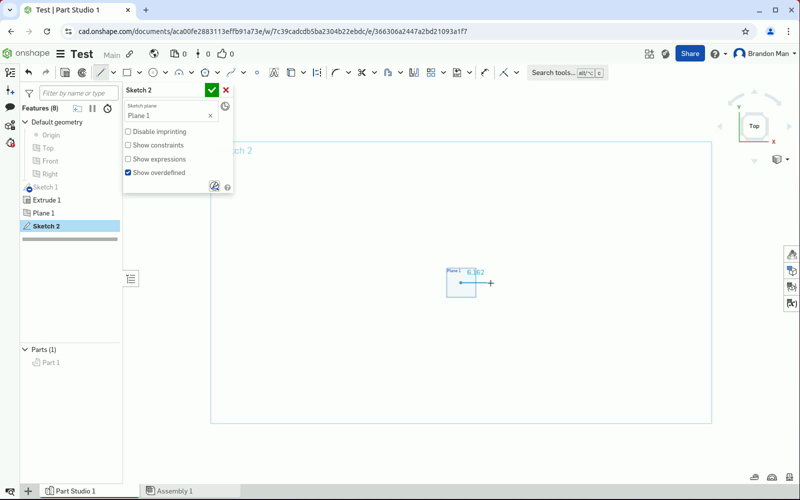
mouse_move(517, 282)
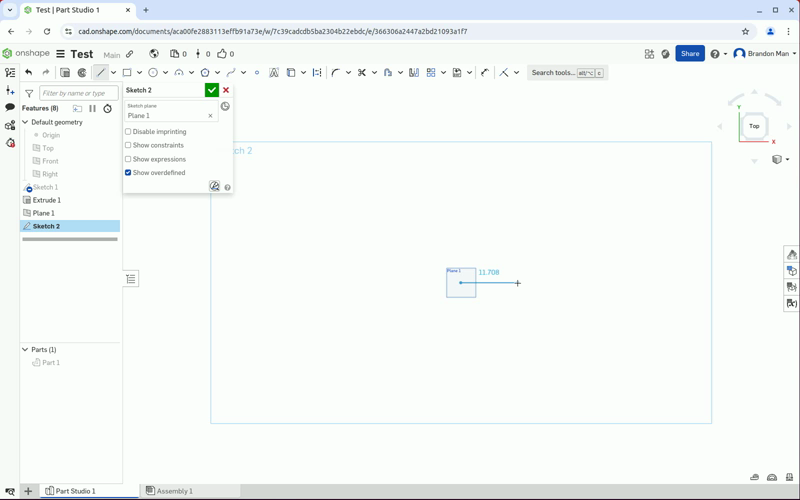
click(517, 282)
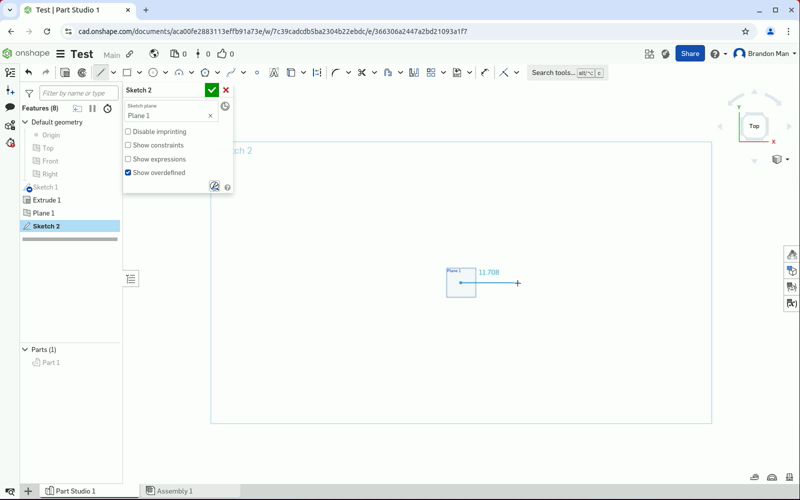
key_up(shift)
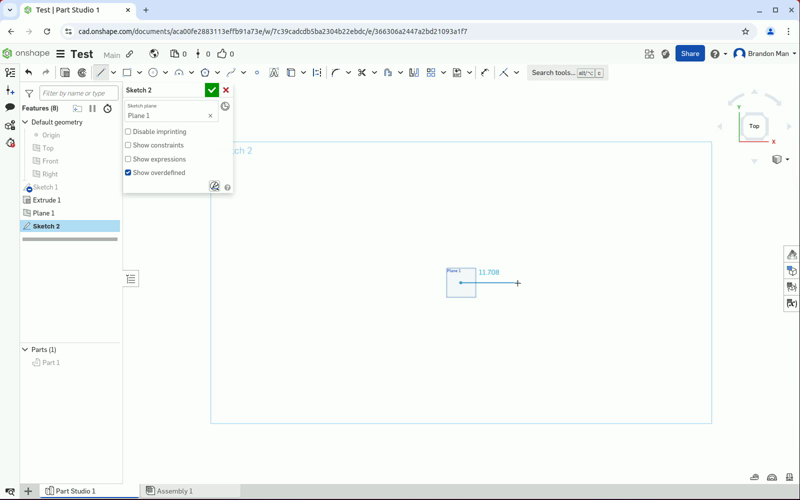
key_down(shift)
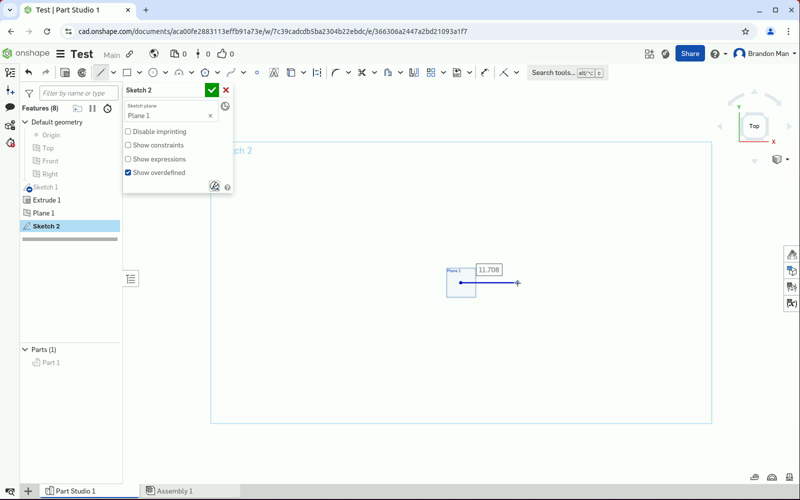
mouse_move(547, 282)
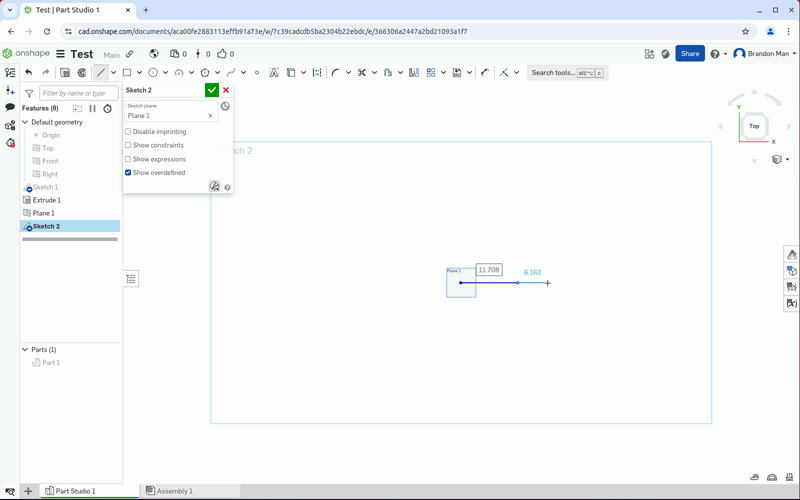
mouse_move(517, 236)
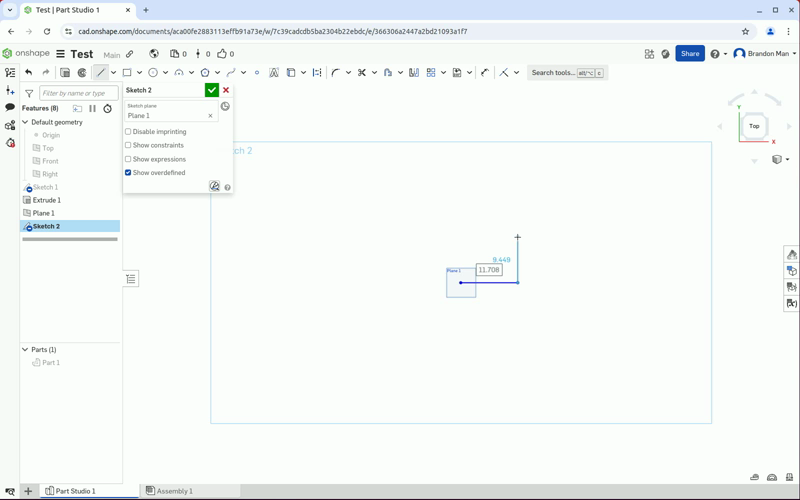
click(517, 236)
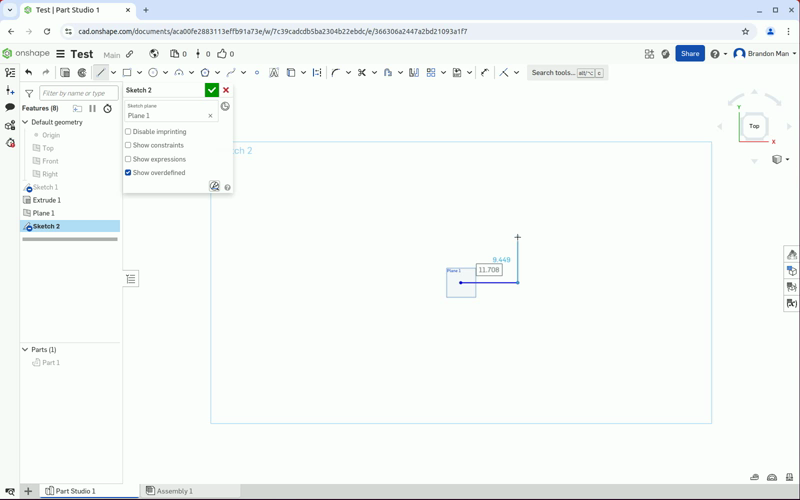
key_up(shift)
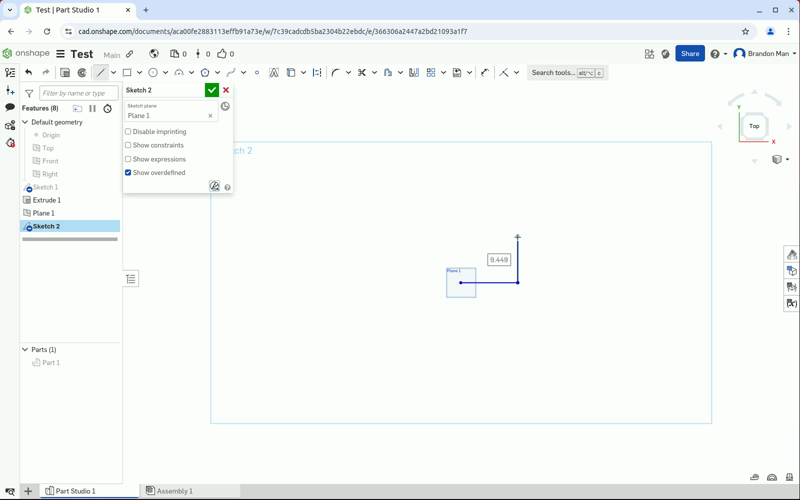
key_down(shift)
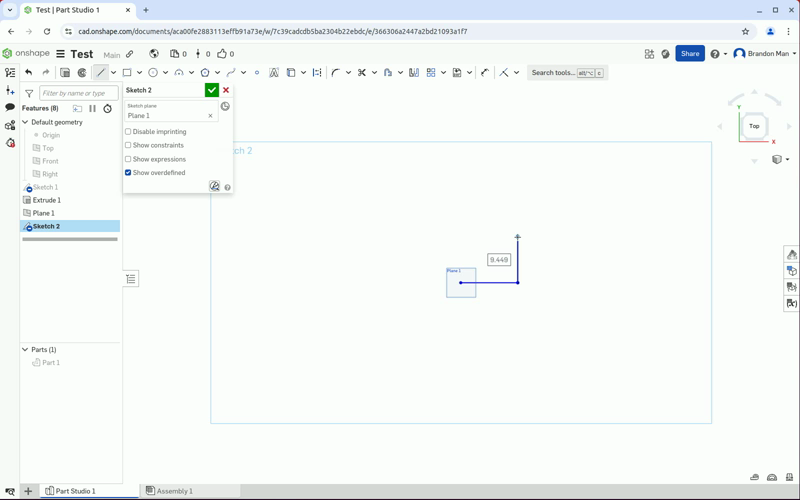
mouse_move(547, 236)
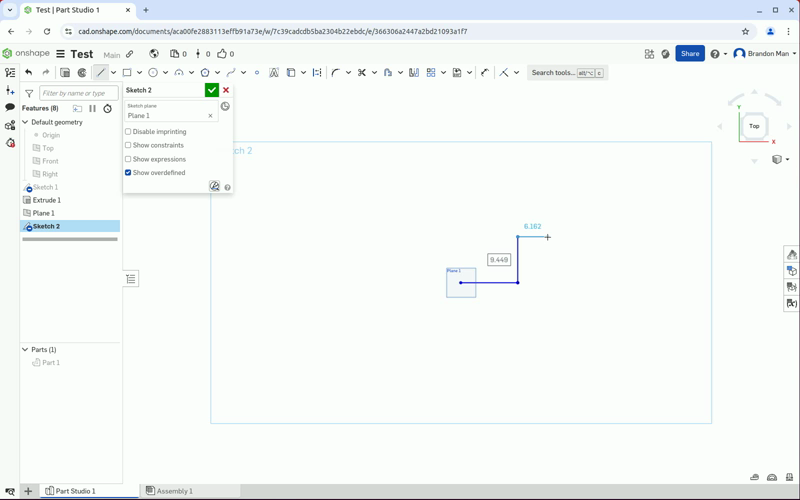
mouse_move(460, 236)
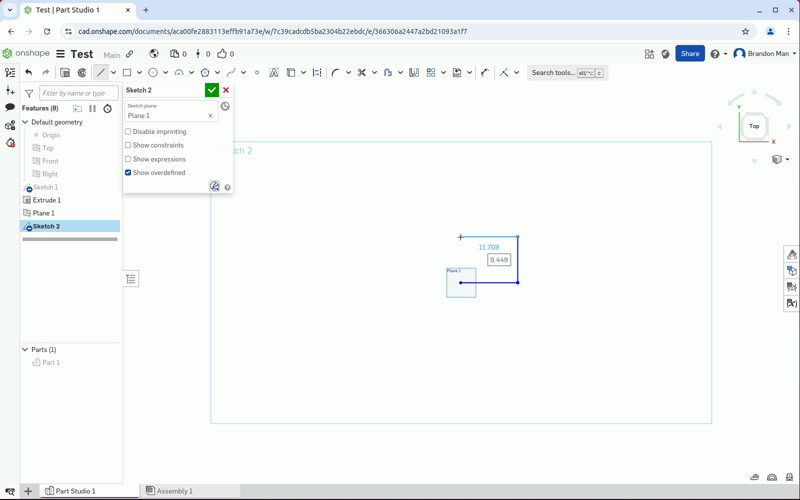
click(460, 236)
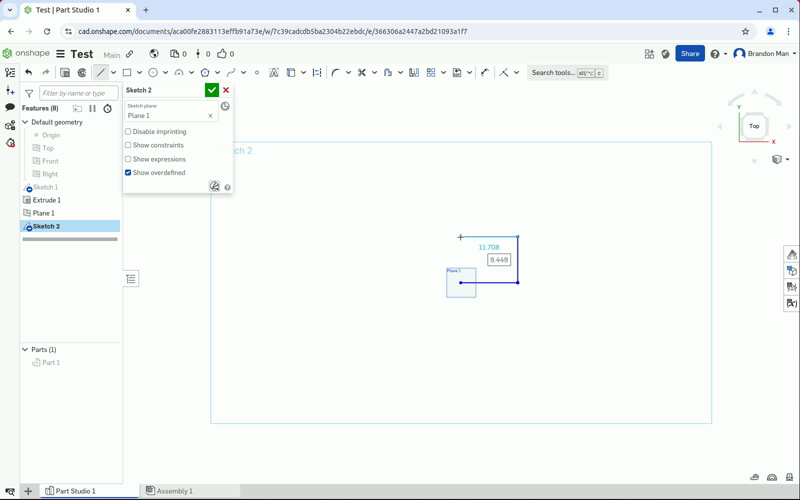
key_up(shift)
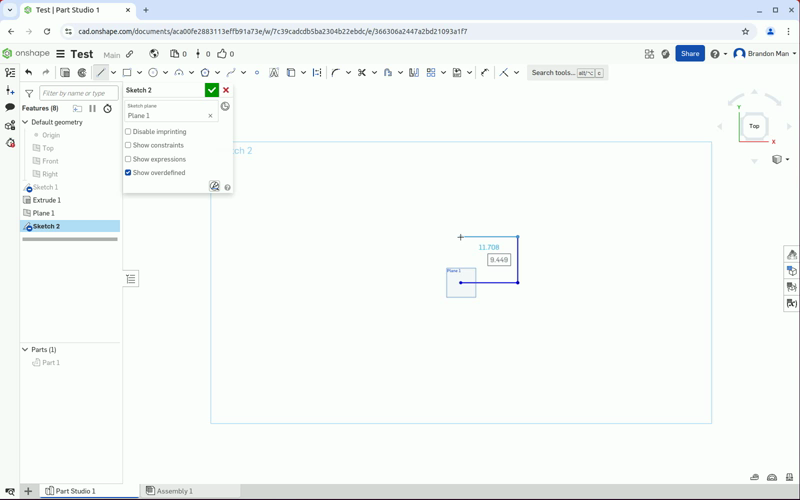
mouse_move(490, 236)
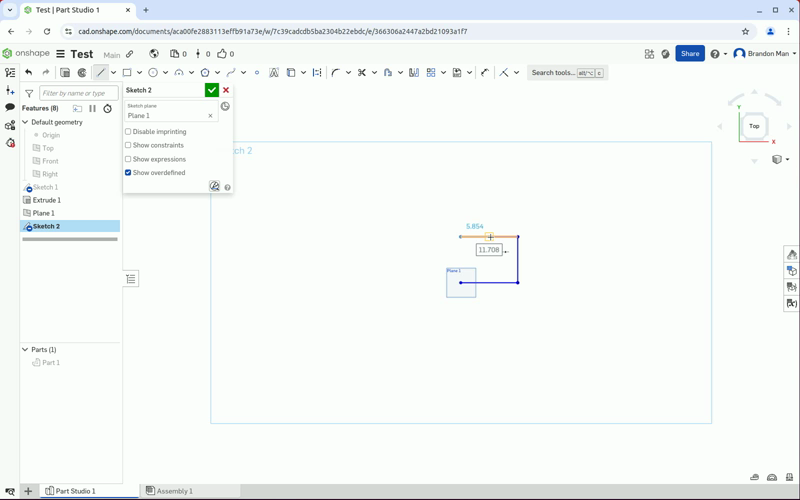
key_down(shift)
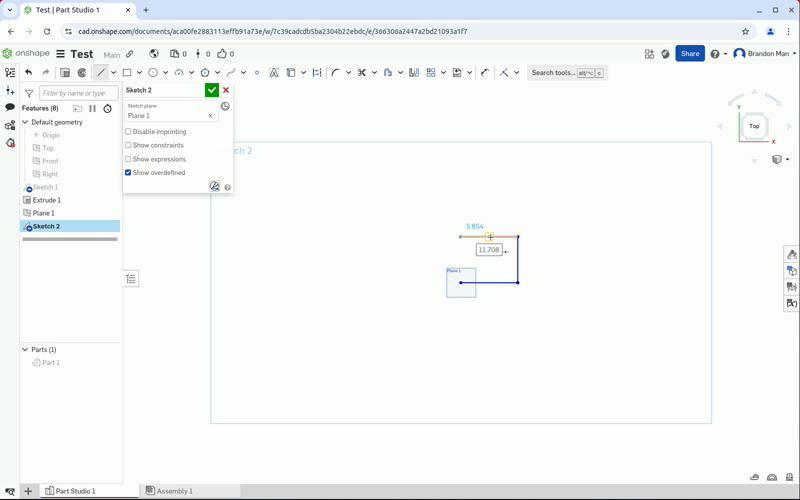
mouse_move(460, 282)
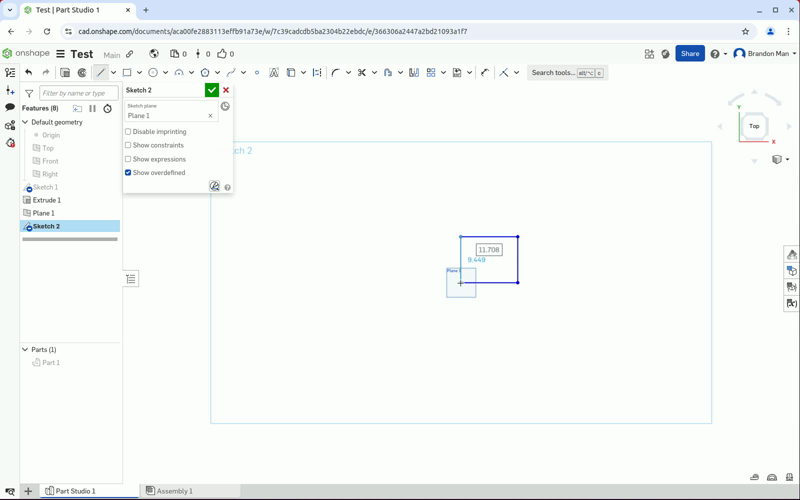
key_up(shift)
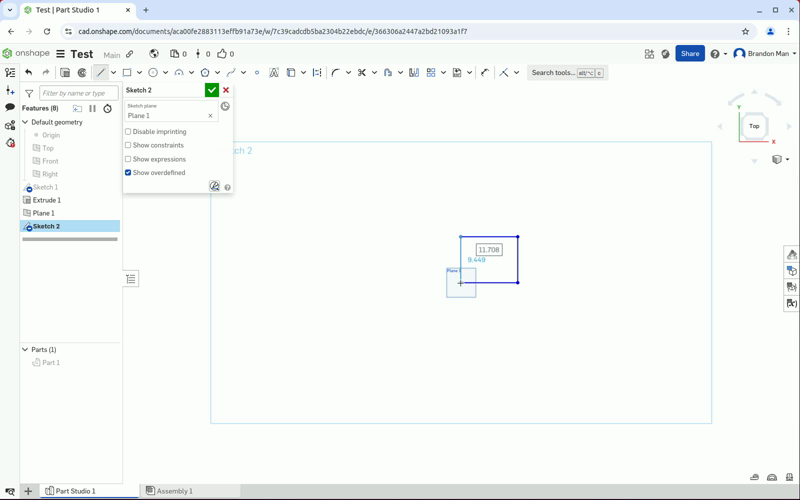
click(460, 282)
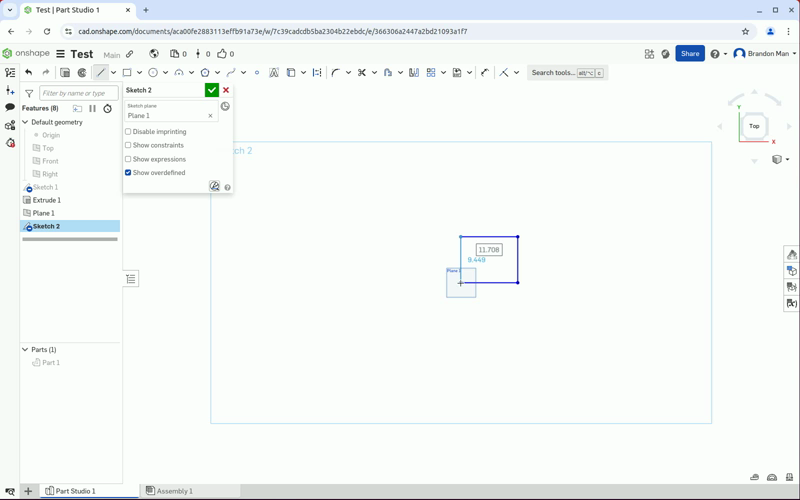
key(esc)
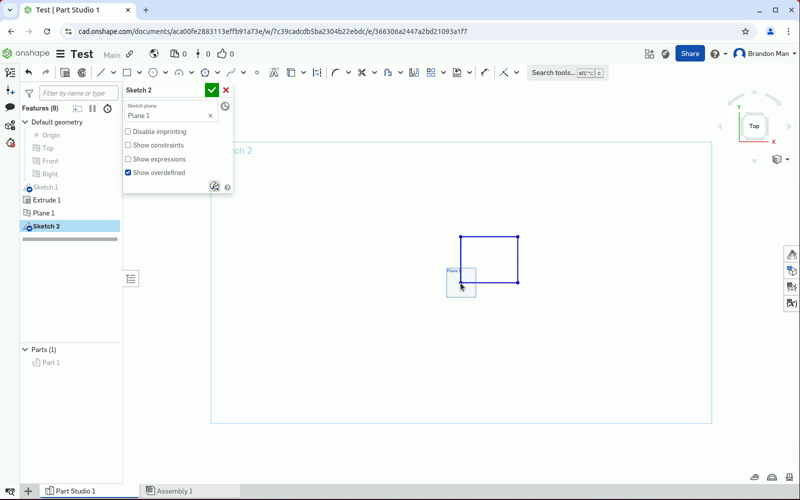
mouse_move(507, 274)
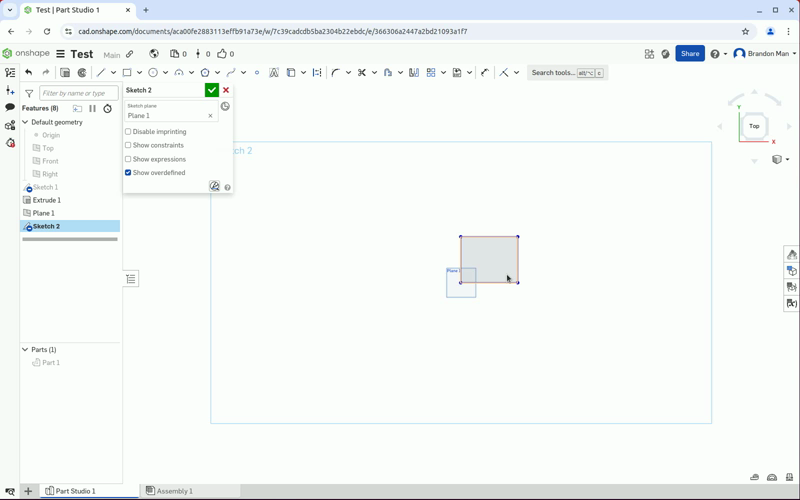
click(507, 274)
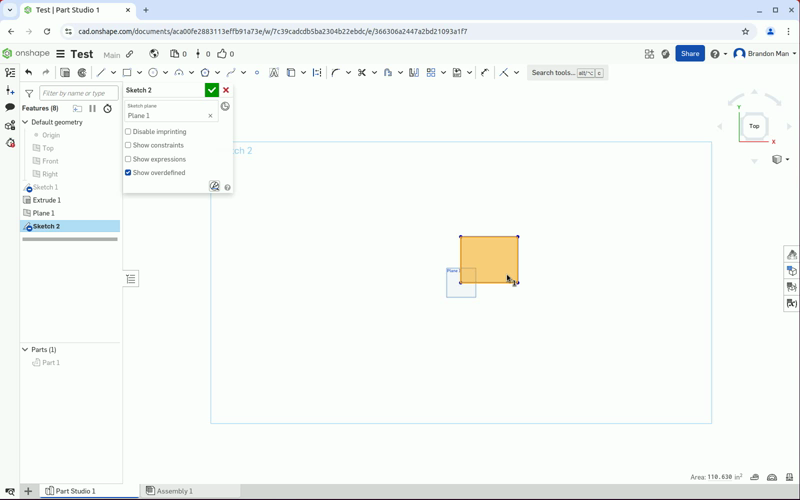
mouse_move(73, 352)
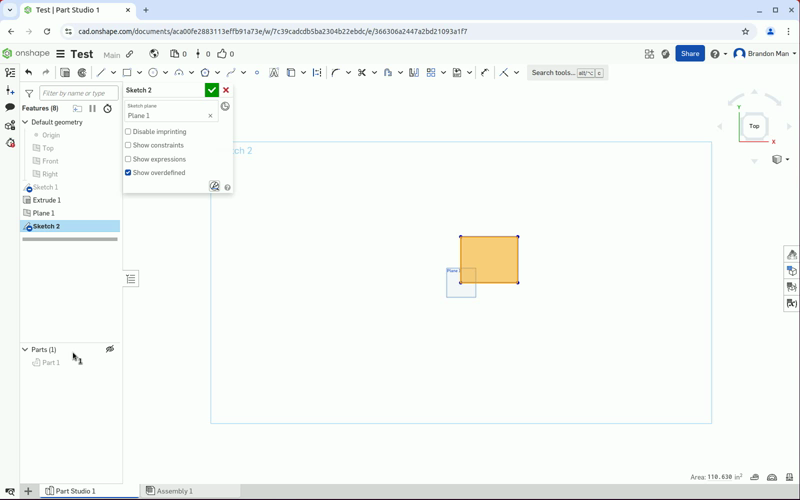
key(shift+y)
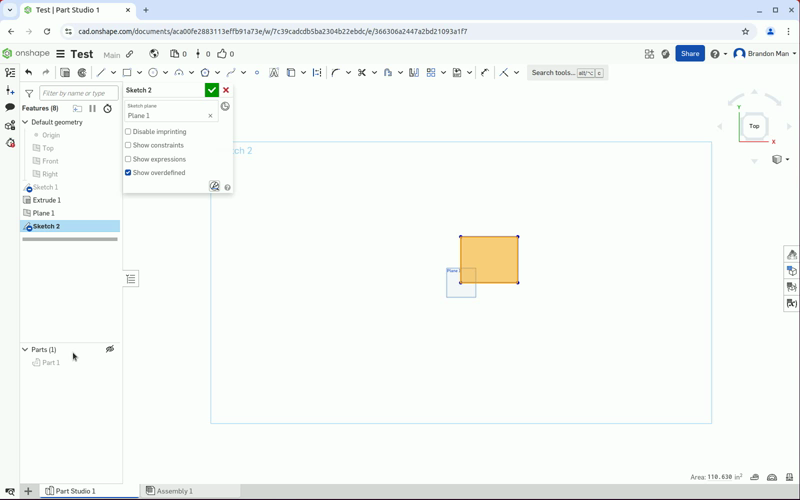
key(shift+e)
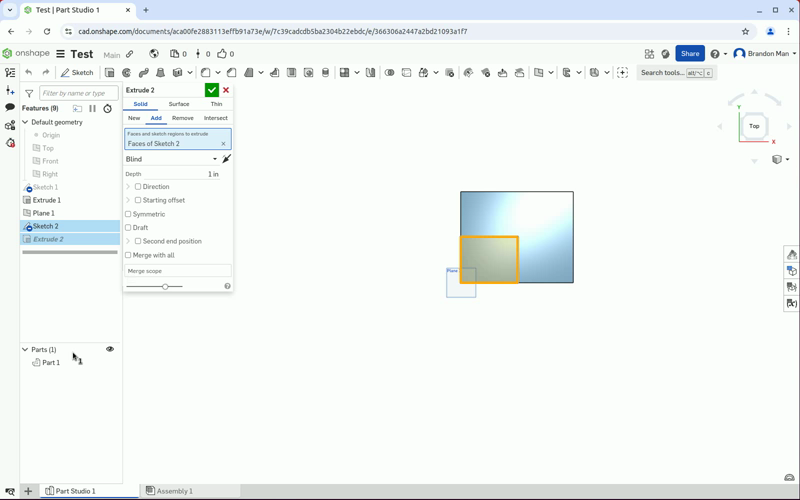
mouse_move(143, 106)
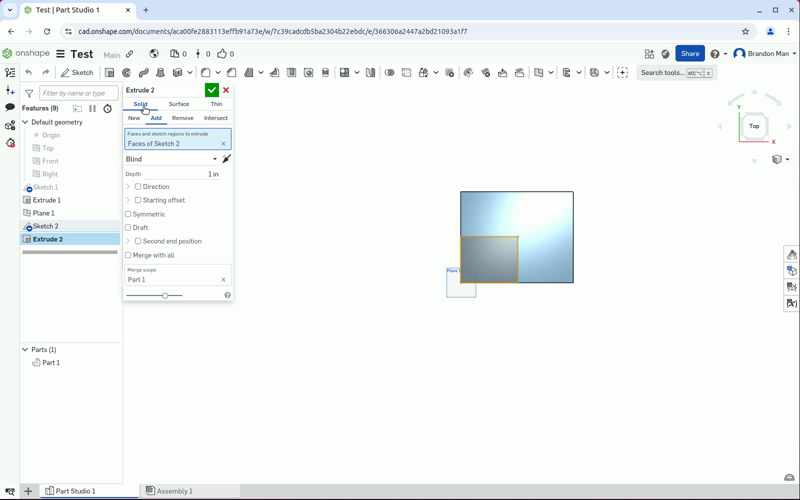
click(143, 106)
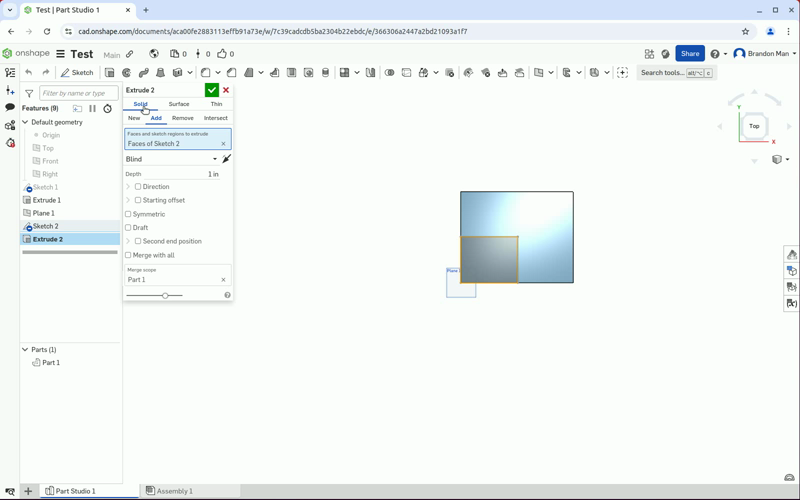
mouse_move(137, 120)
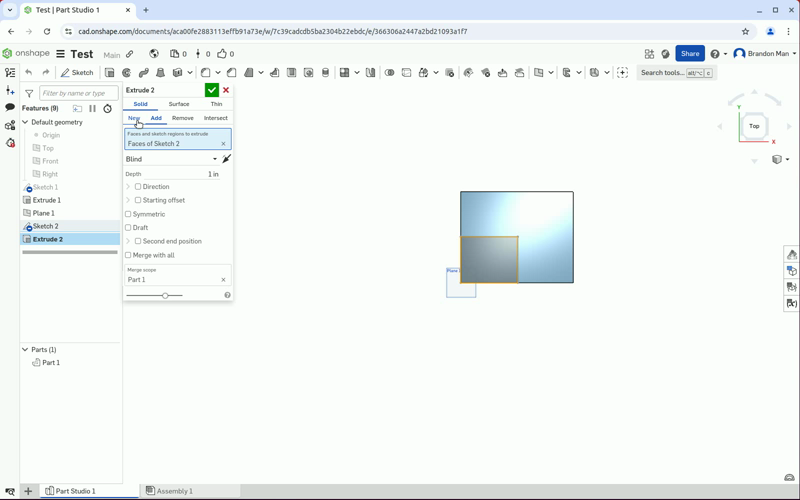
click(137, 120)
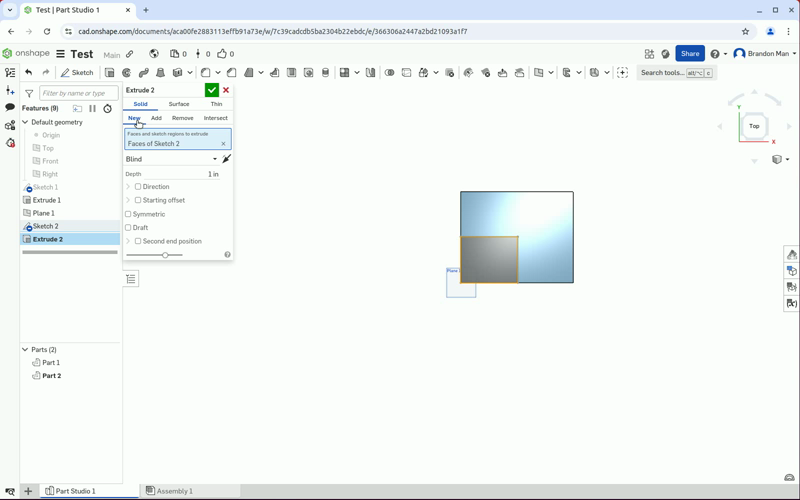
key(tab, 4)
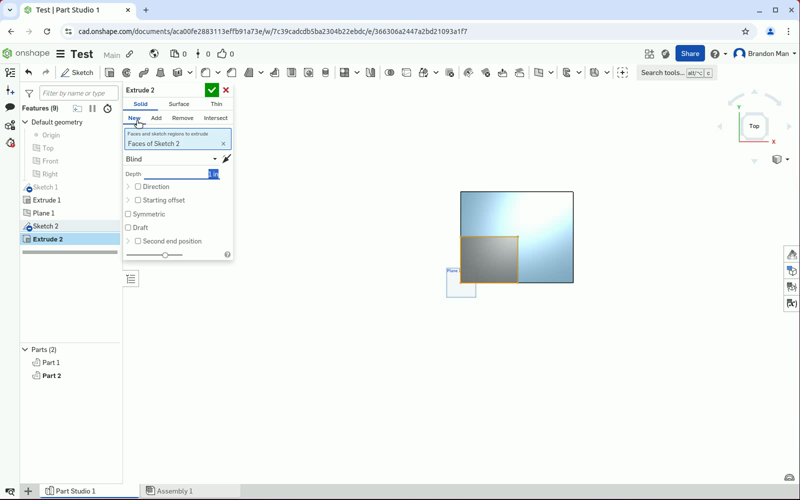
text(9.628)
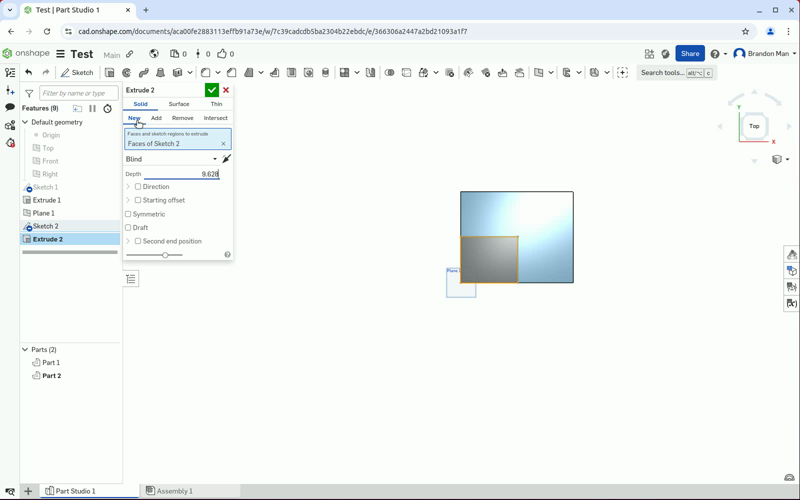
key(enter)
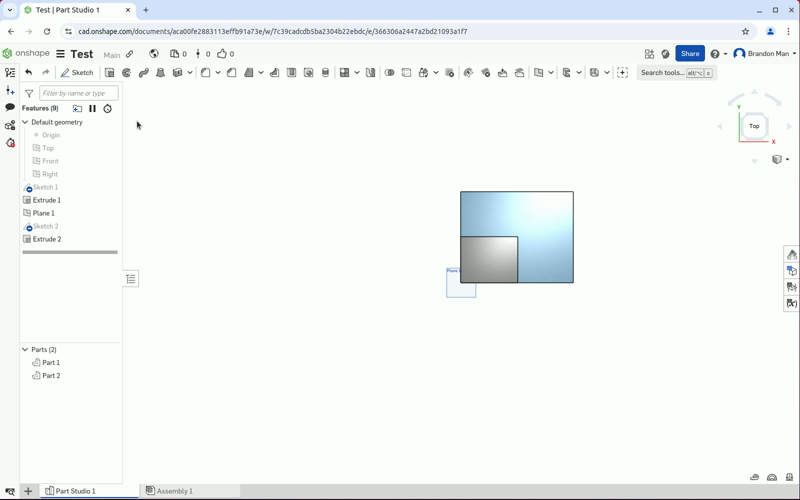
key(shift+h)
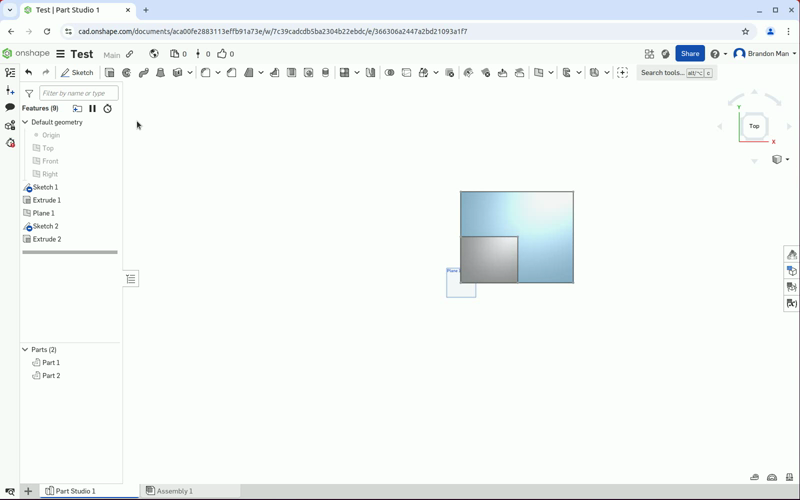
key(shift+h)
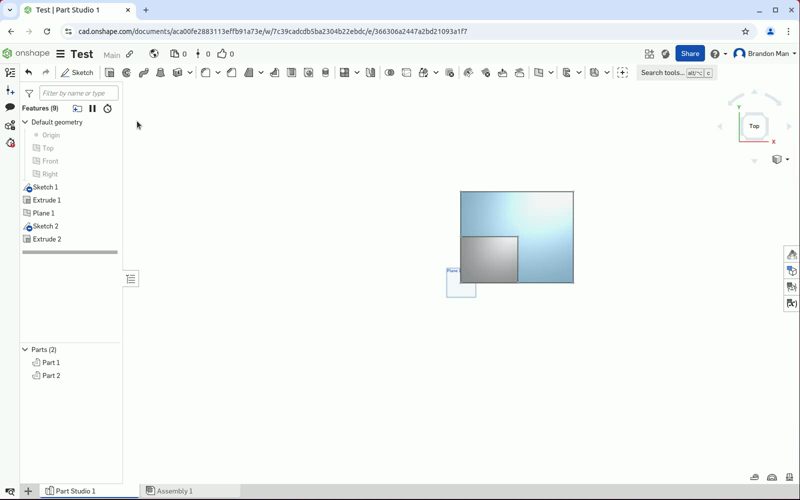
key(shift+7)
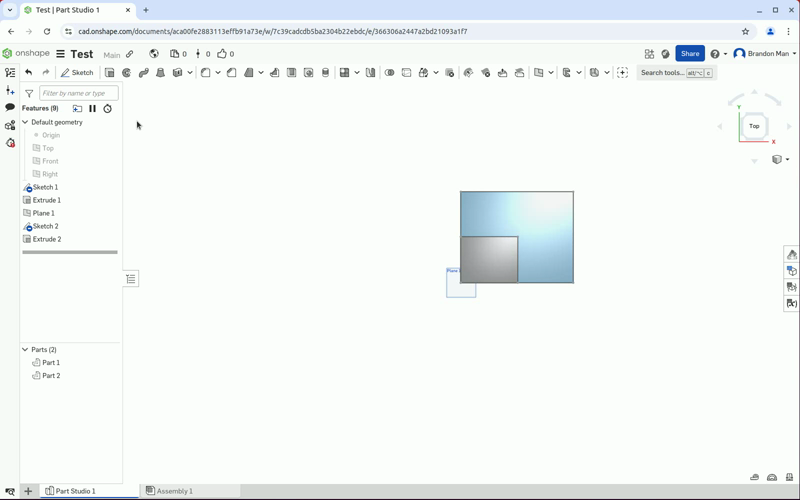
key(up, 3)
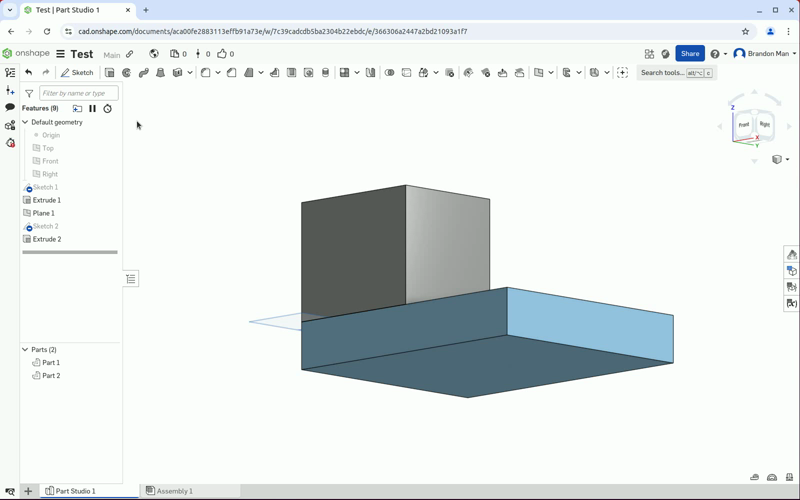
key(left, 3)
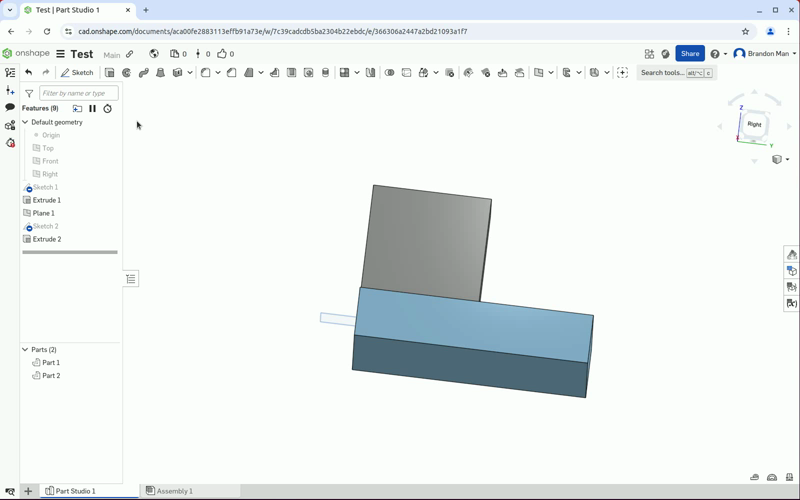
key(right, 3)
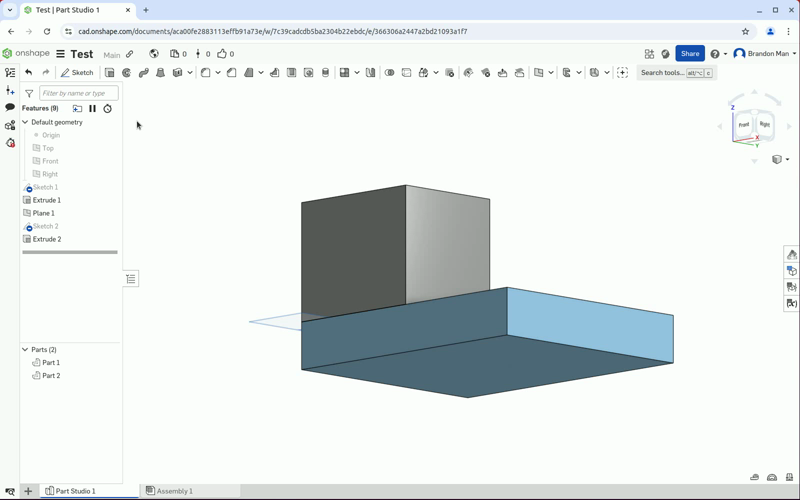
key(down, 3)
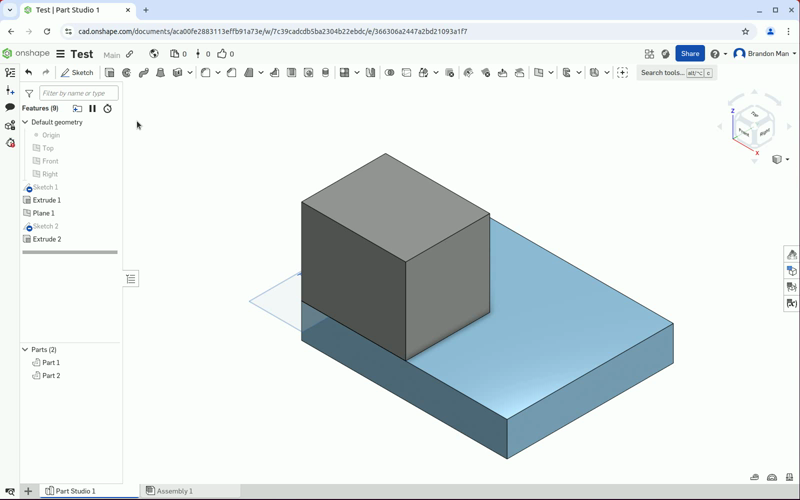
mouse_move(73, 189)
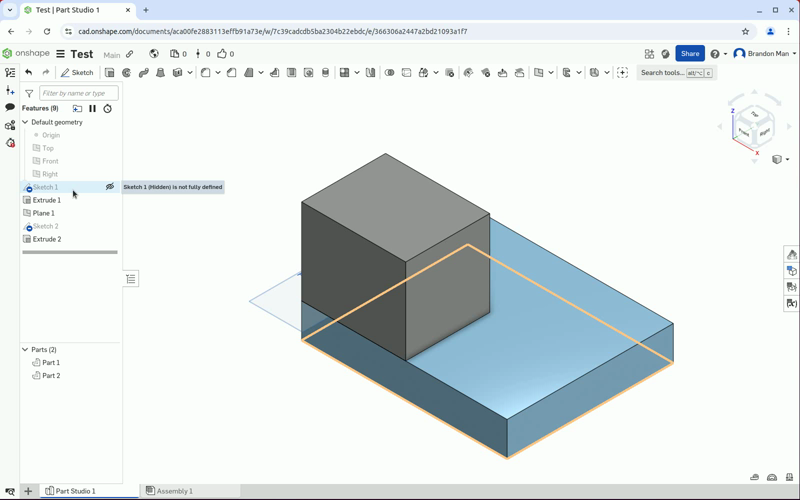
click(73, 189)